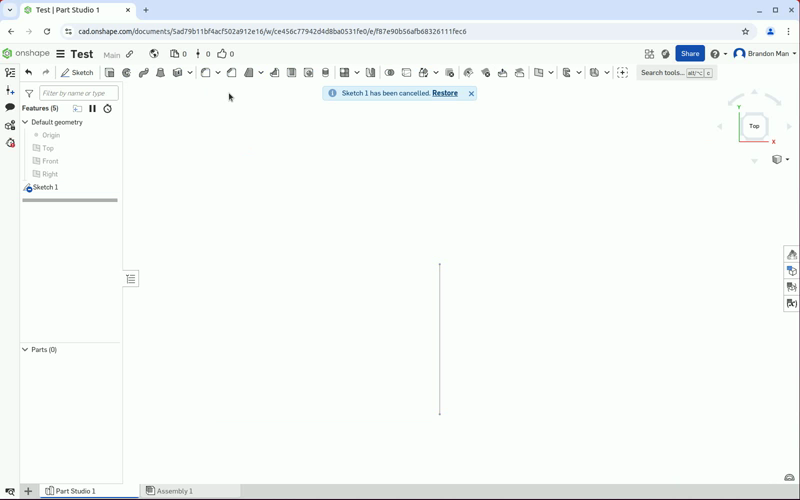
key(shift+h)
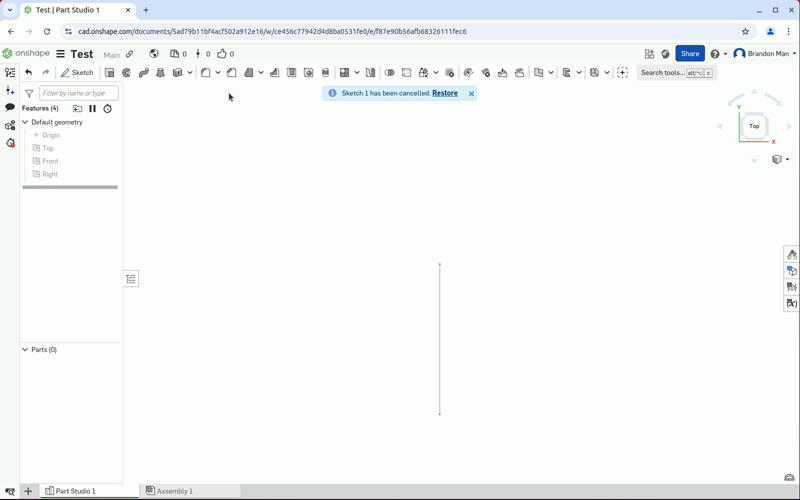
key(shift+s)
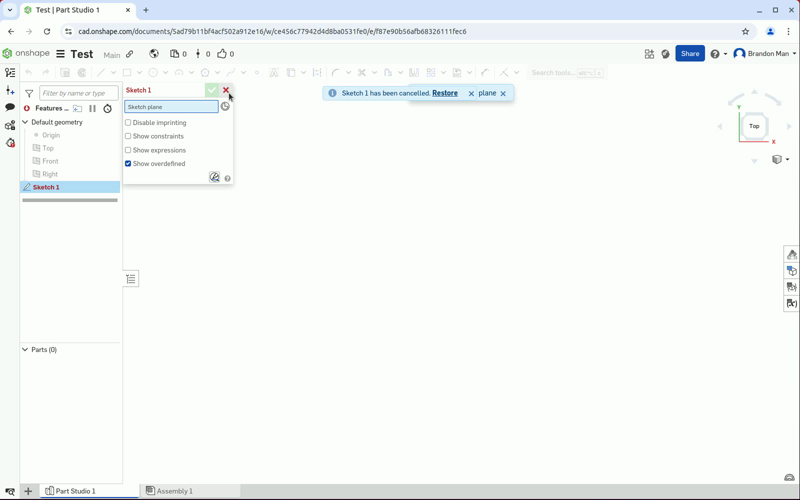
mouse_move(73, 150)
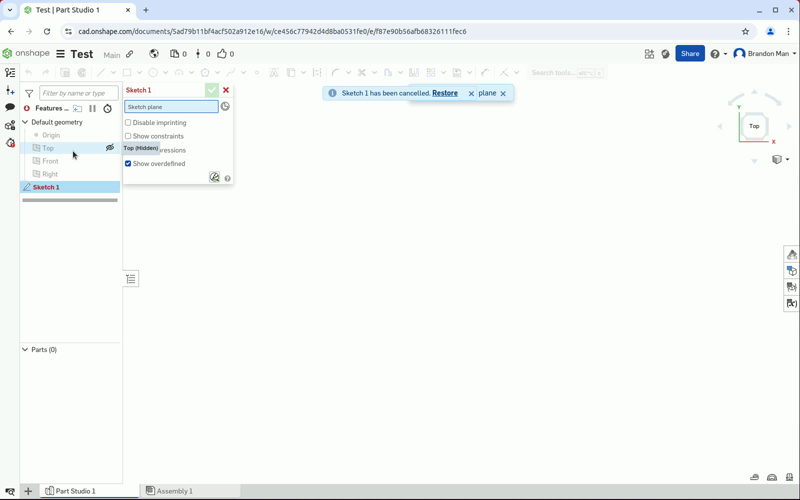
click(73, 150)
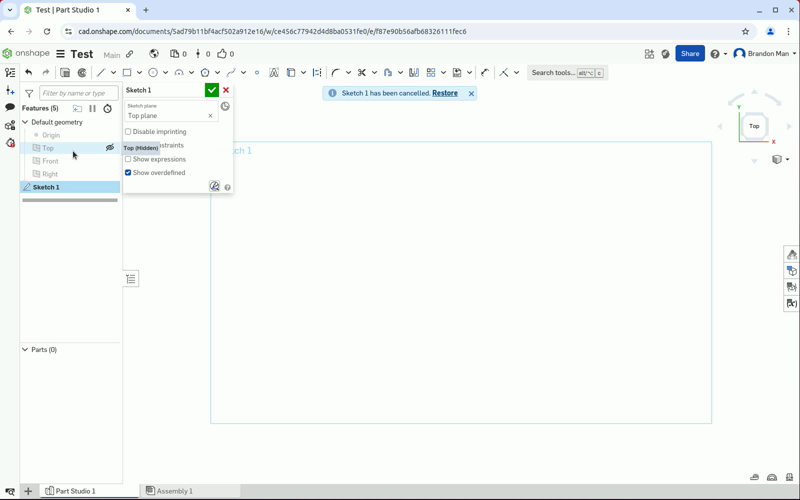
mouse_move(73, 352)
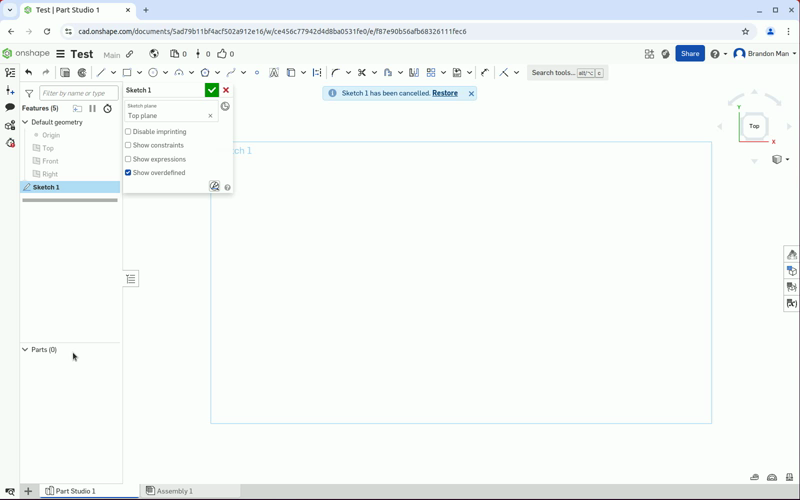
key(y)
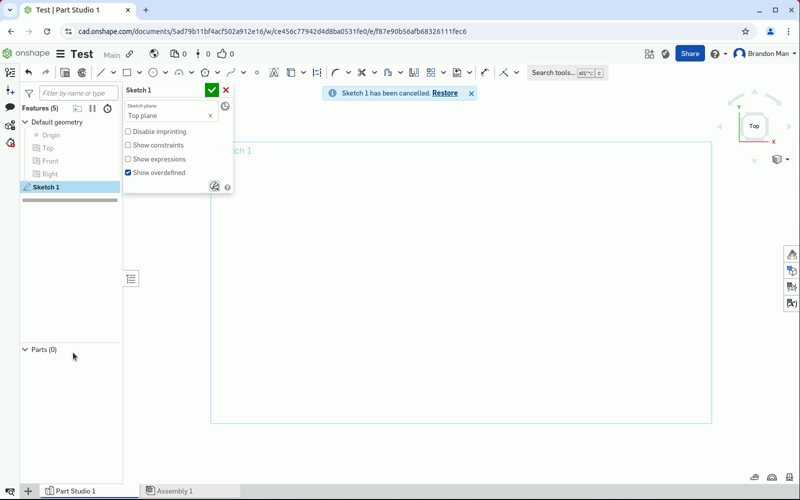
key(l)
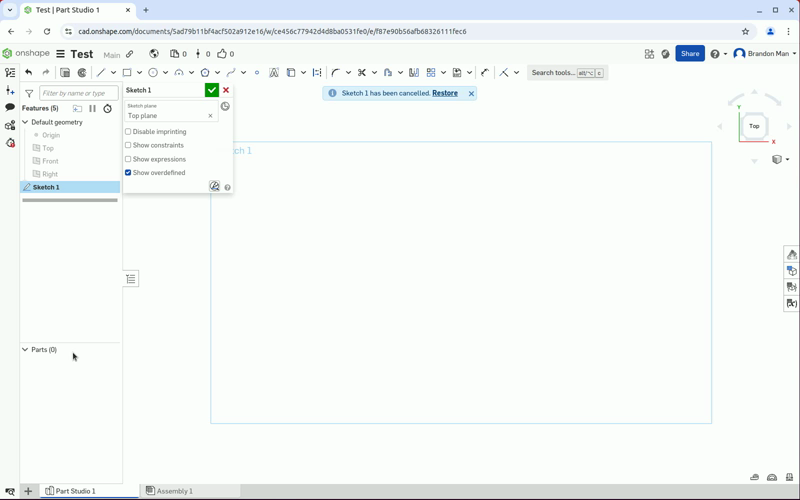
key_down(shift)
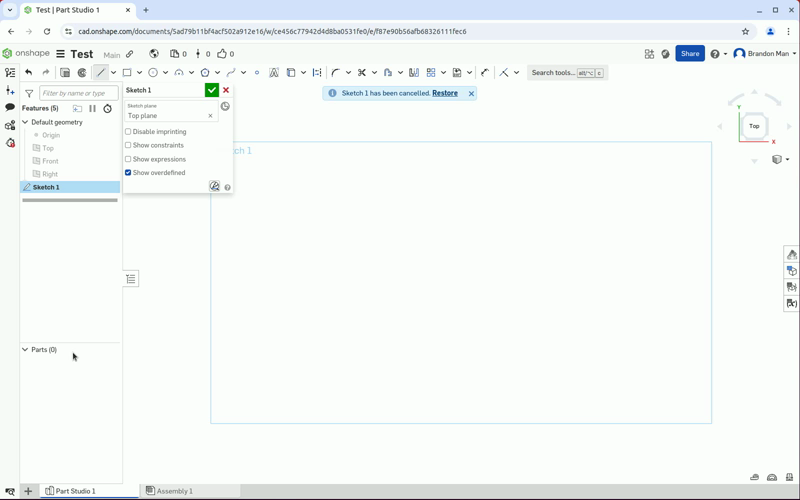
mouse_move(349, 282)
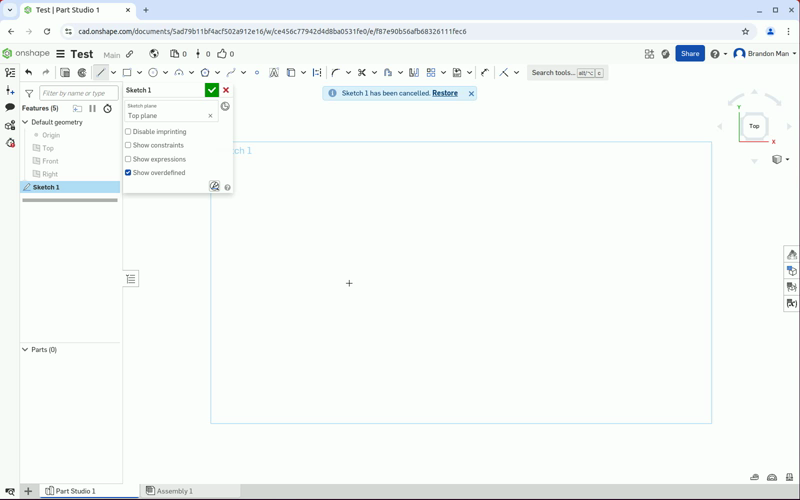
click(349, 282)
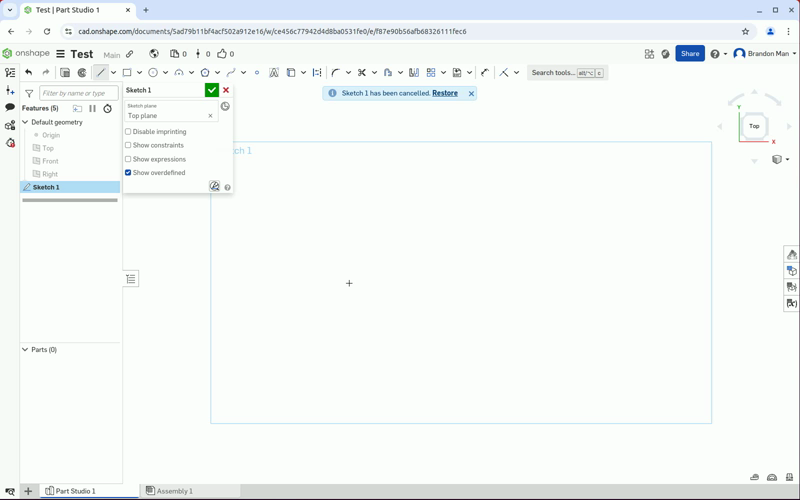
key_up(shift)
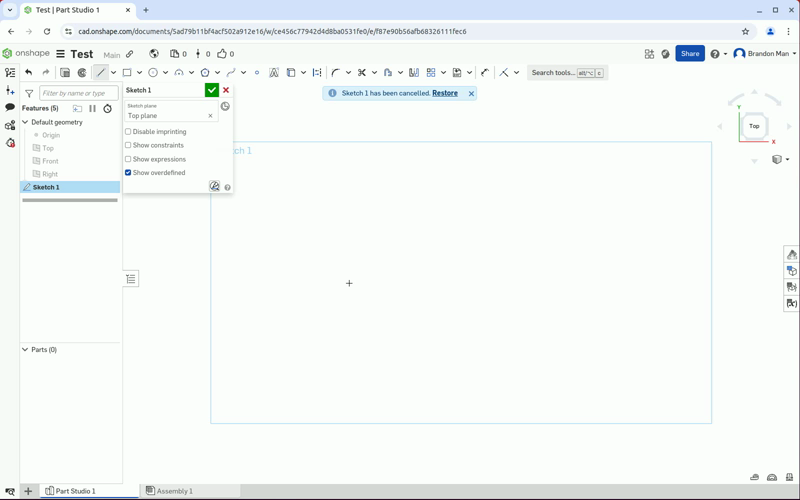
key_down(shift)
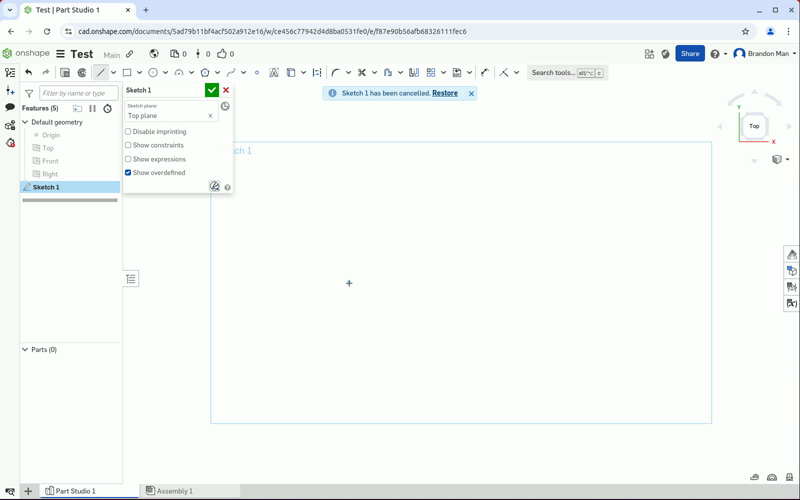
mouse_move(405, 378)
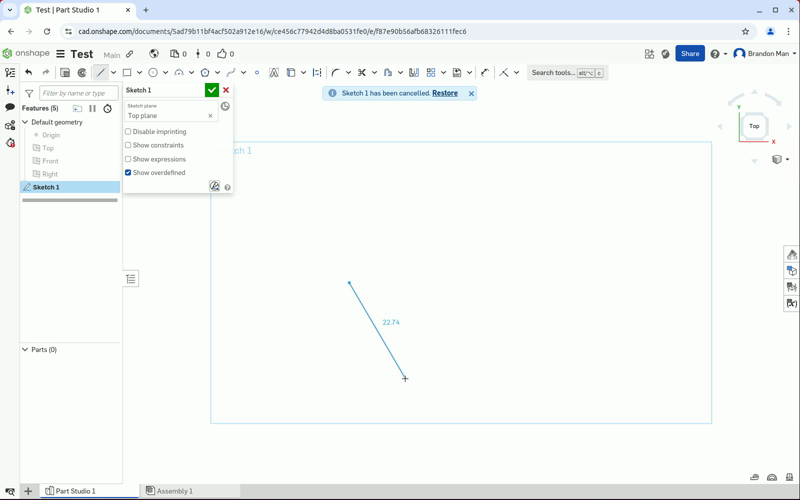
click(405, 378)
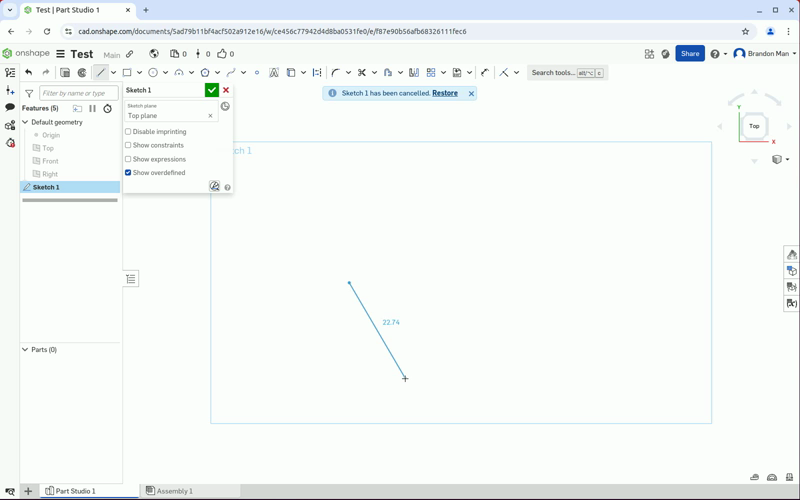
key_up(shift)
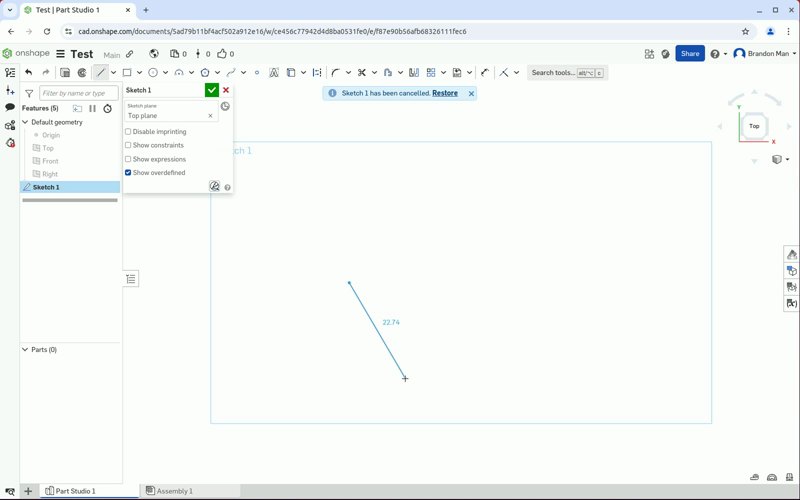
key_down(shift)
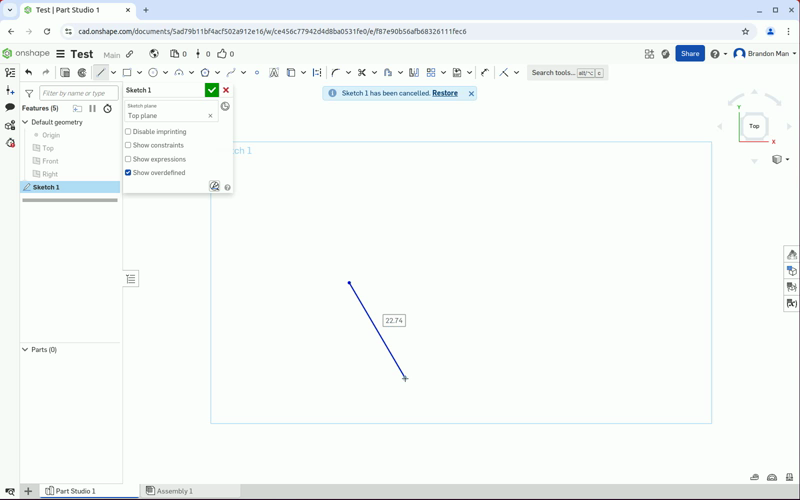
mouse_move(514, 378)
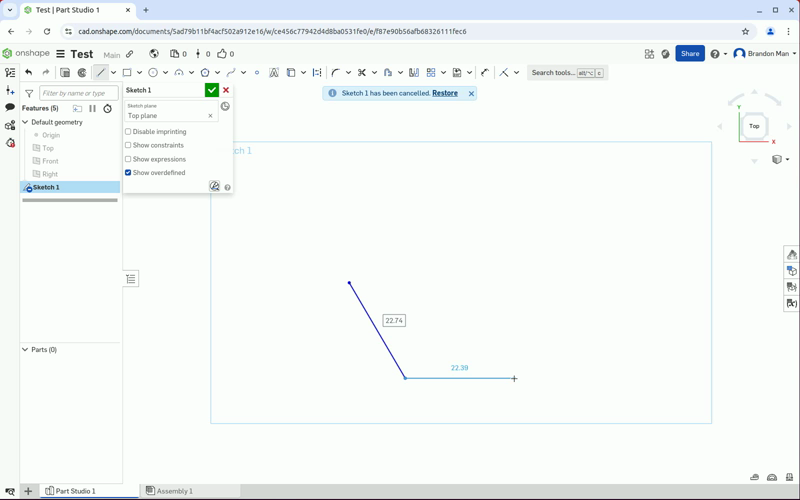
click(514, 378)
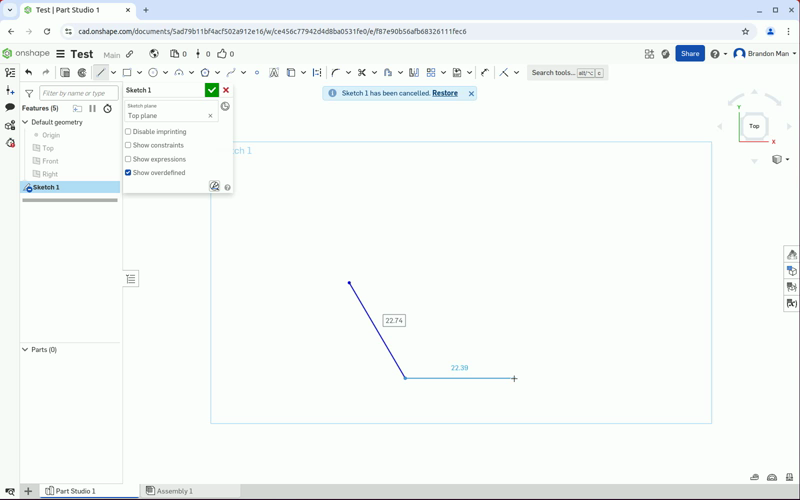
key_up(shift)
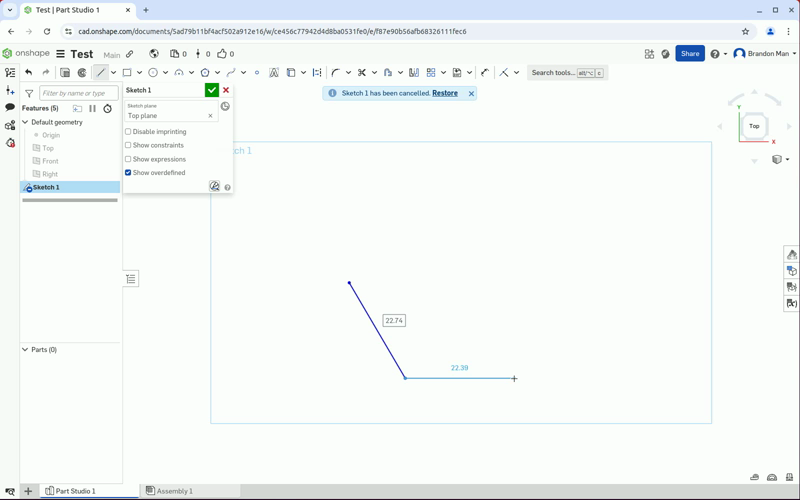
key_down(shift)
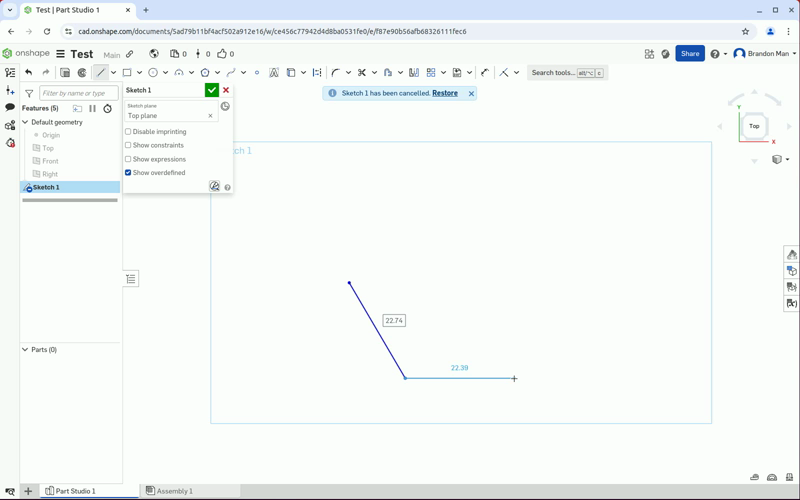
mouse_move(569, 282)
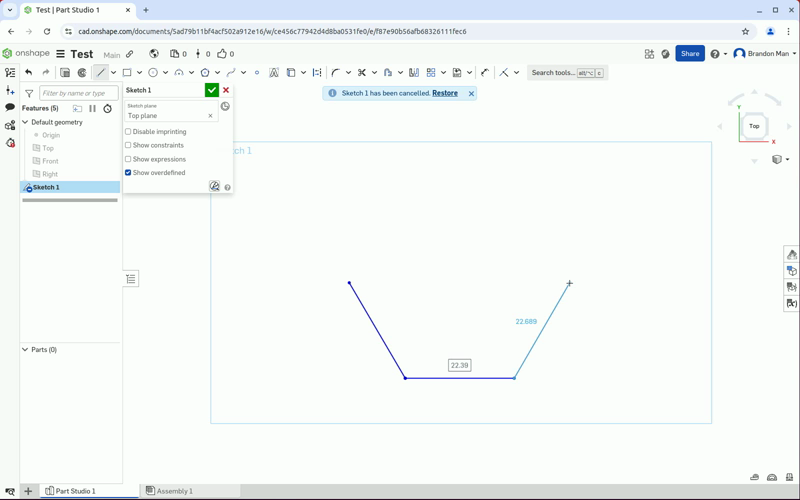
click(569, 282)
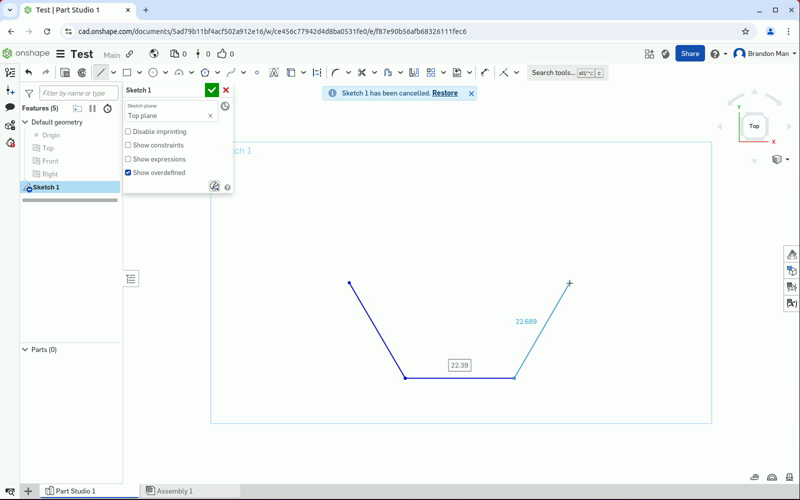
key_up(shift)
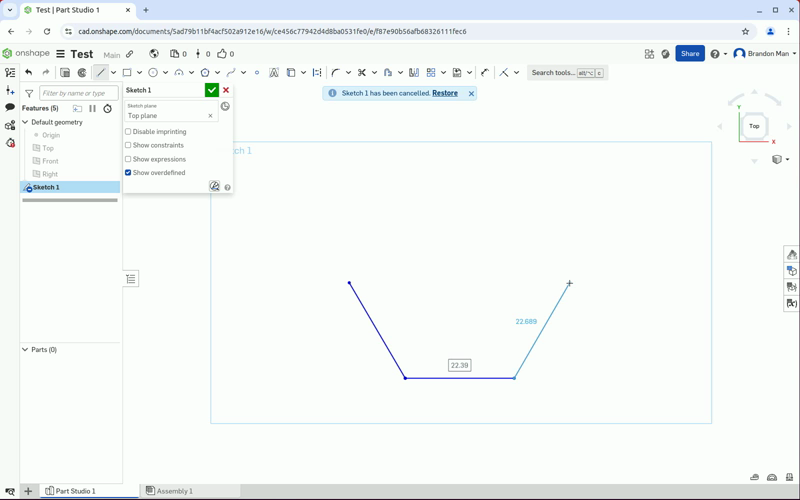
key_down(shift)
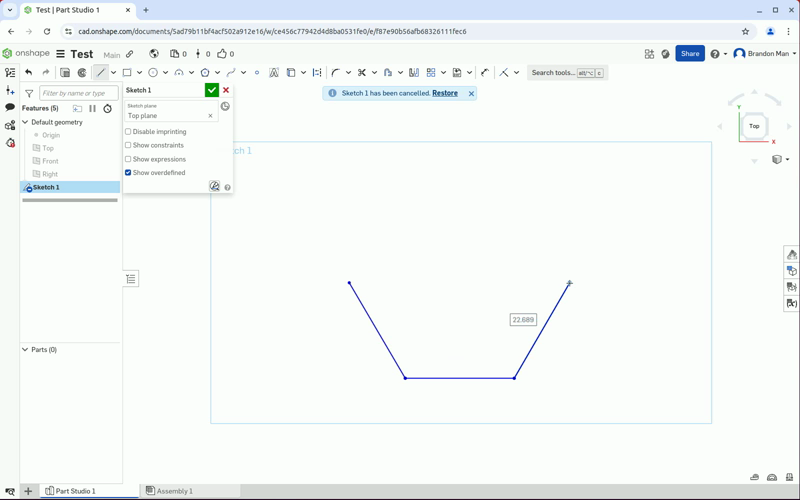
mouse_move(514, 187)
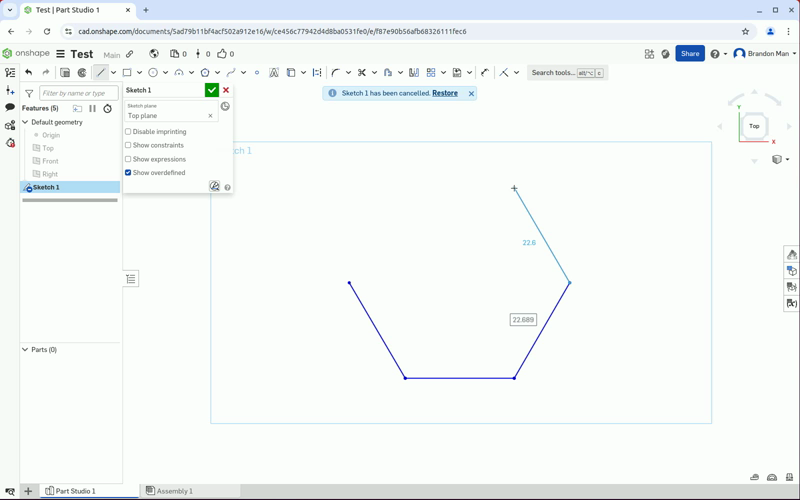
click(514, 187)
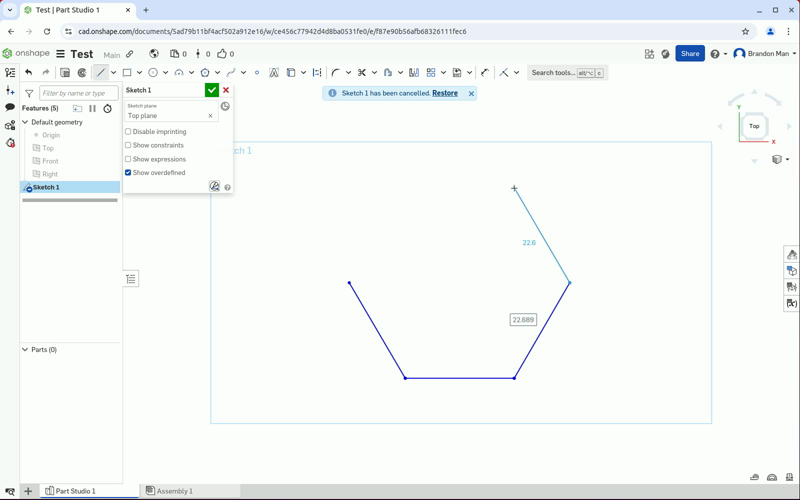
key_up(shift)
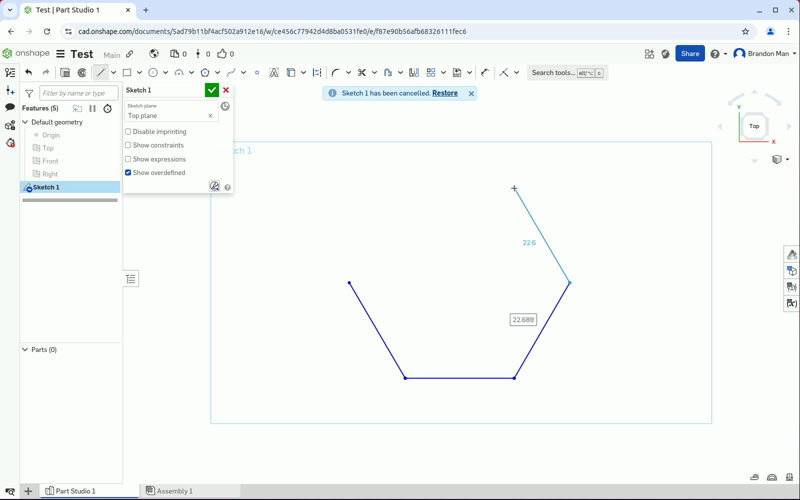
key_down(shift)
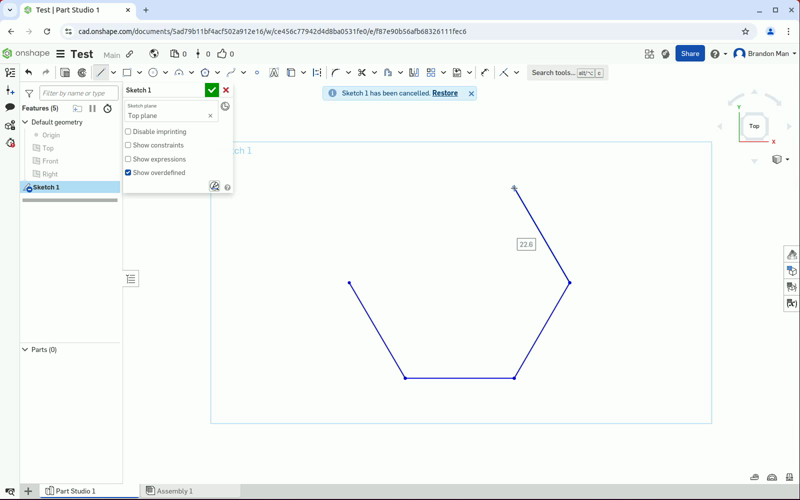
mouse_move(405, 187)
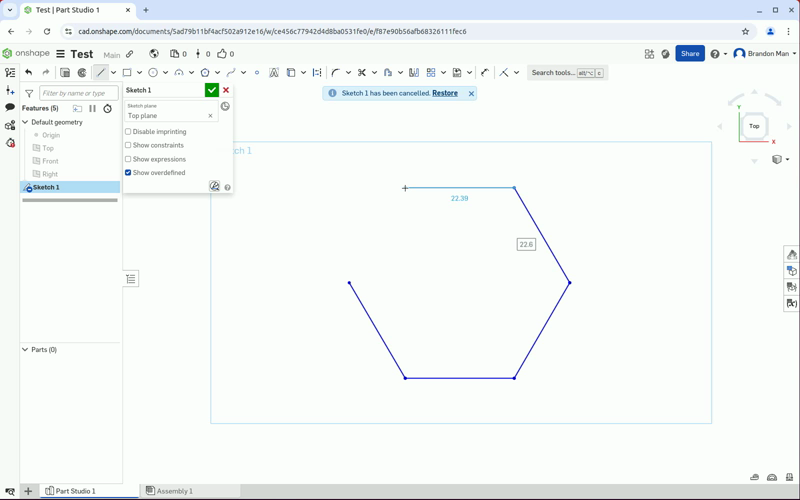
click(405, 187)
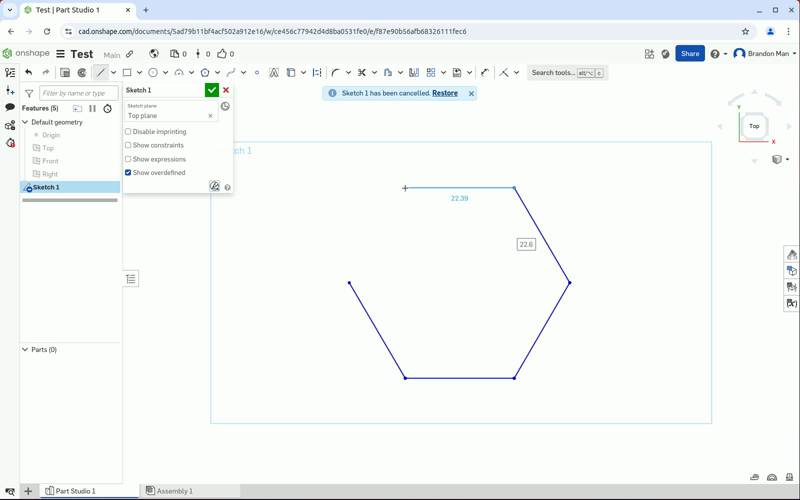
key_up(shift)
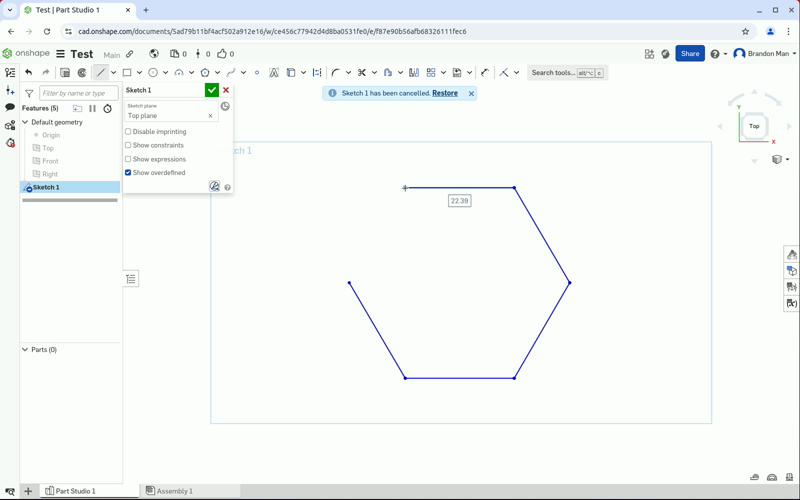
key_down(shift)
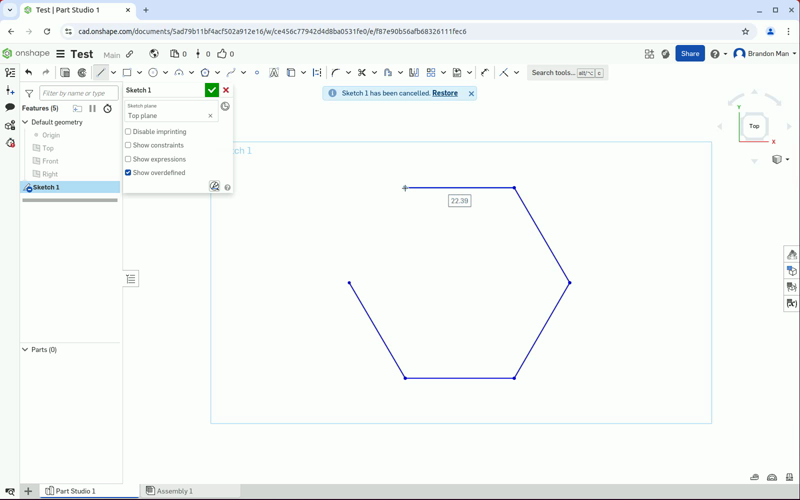
mouse_move(349, 282)
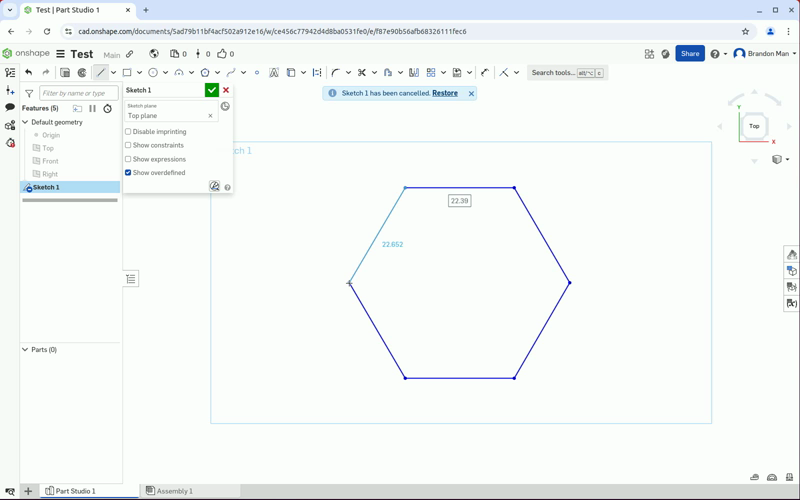
key_up(shift)
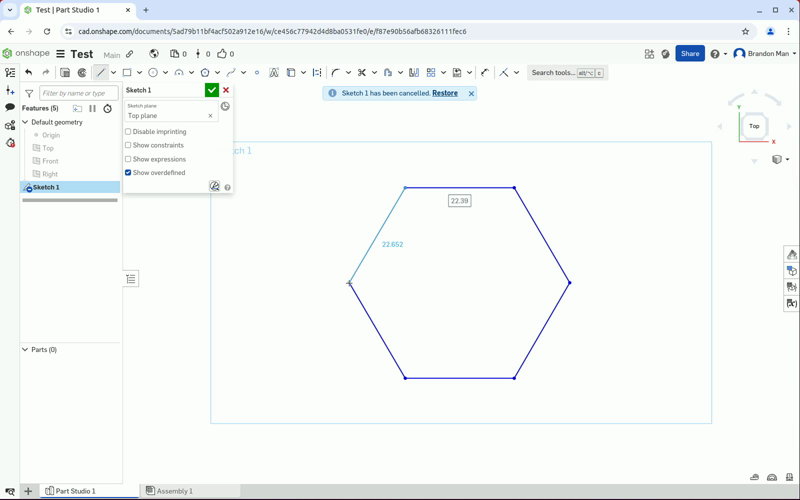
click(349, 282)
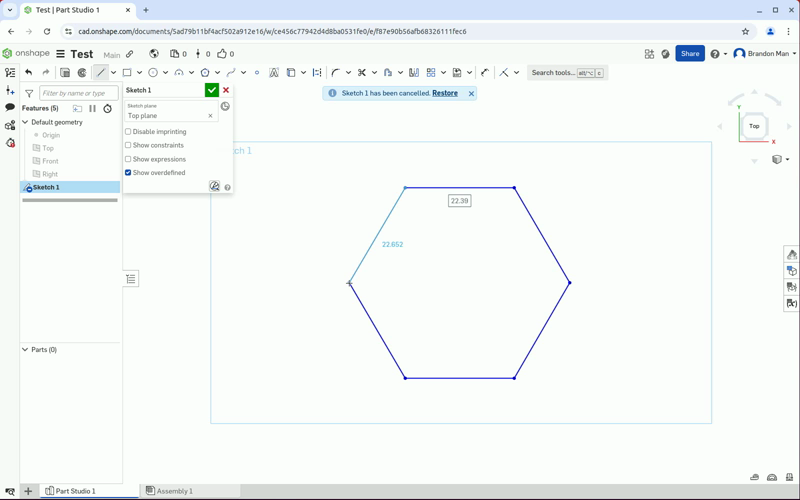
key(esc)
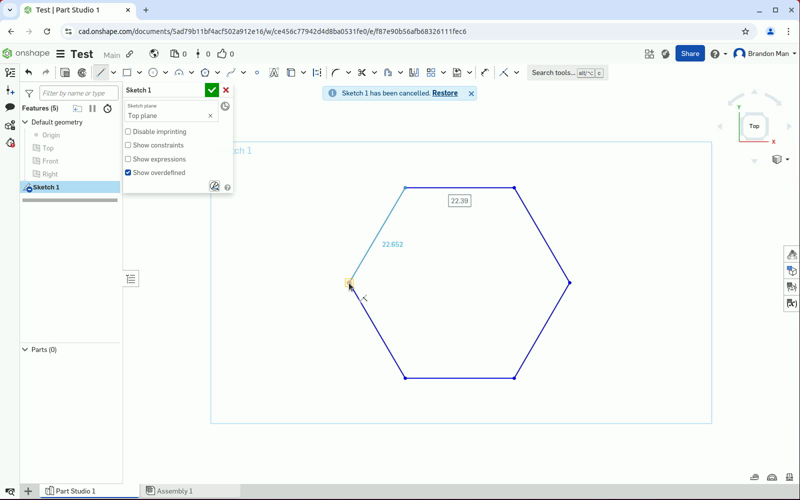
mouse_move(445, 245)
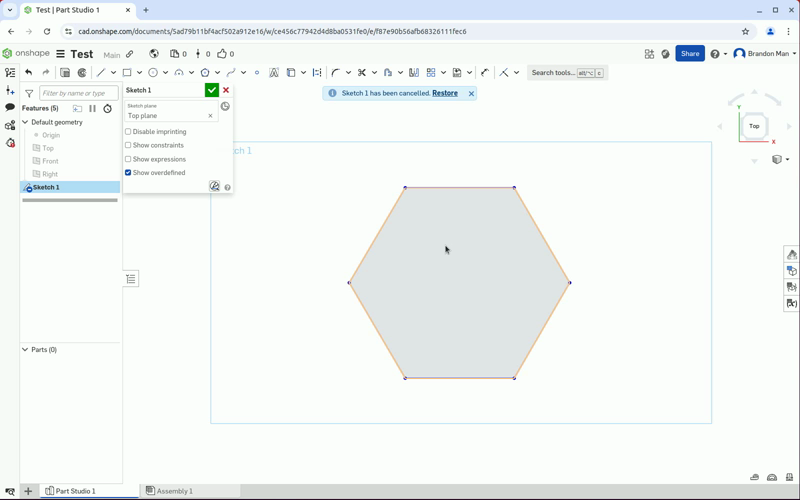
click(445, 245)
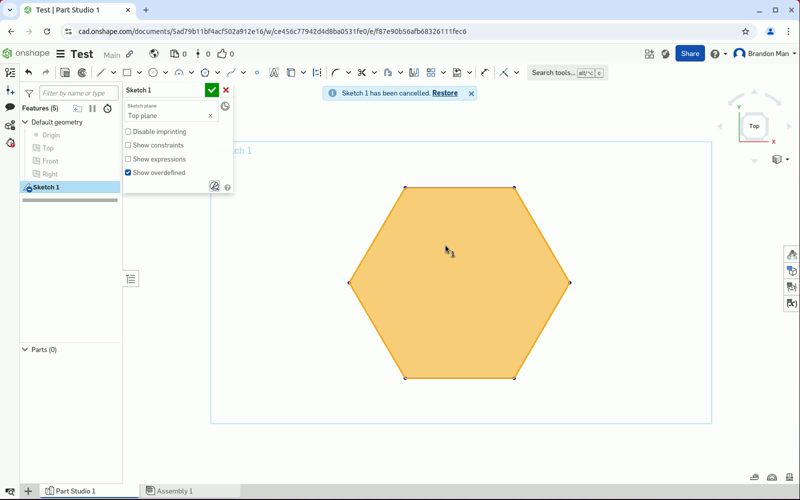
mouse_move(73, 352)
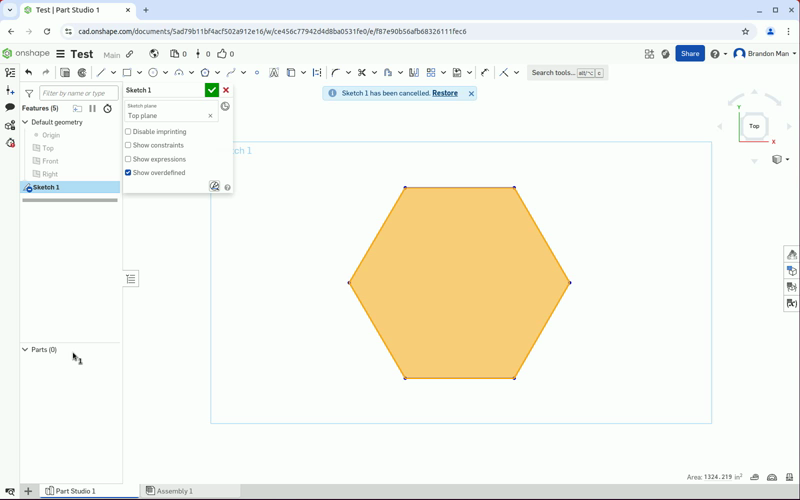
key(shift+y)
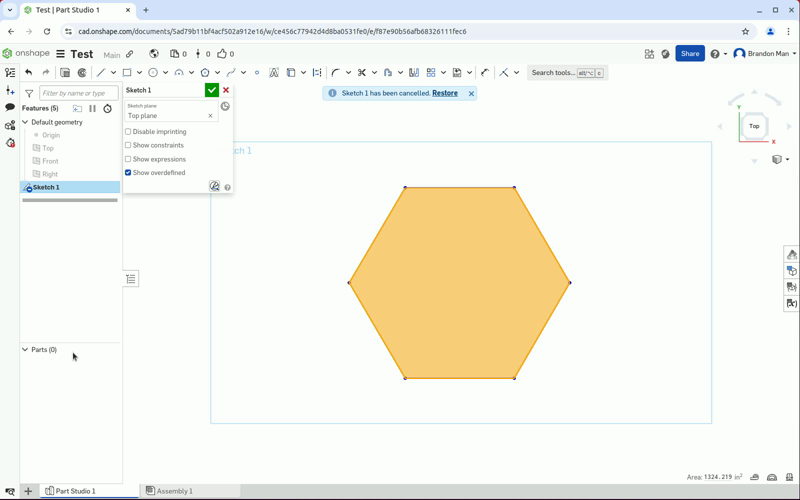
key(shift+e)
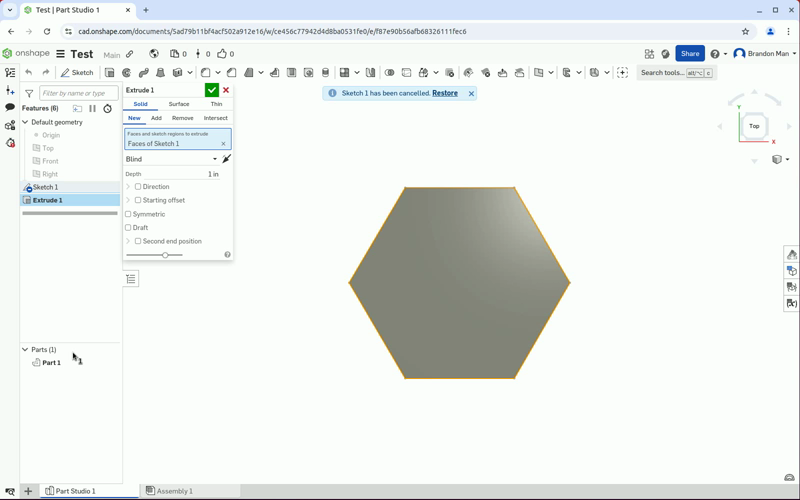
mouse_move(143, 106)
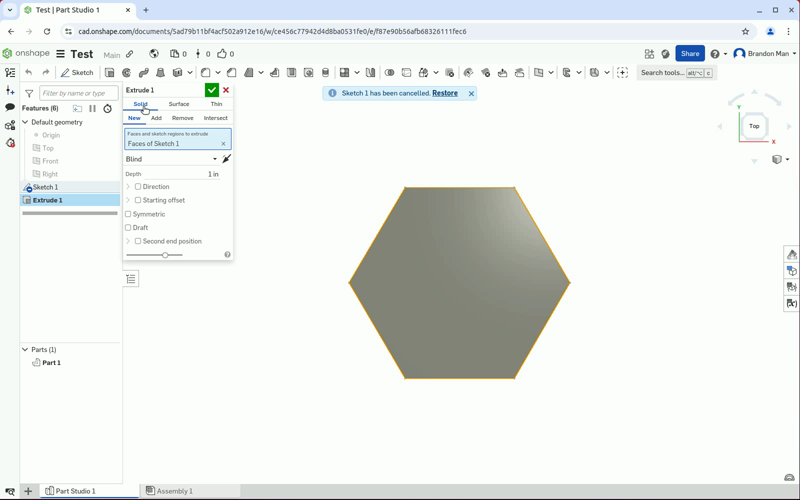
click(143, 106)
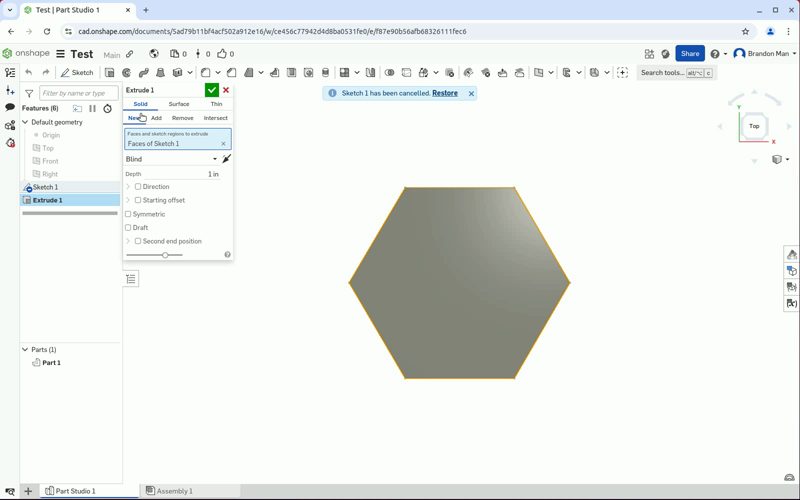
mouse_move(137, 120)
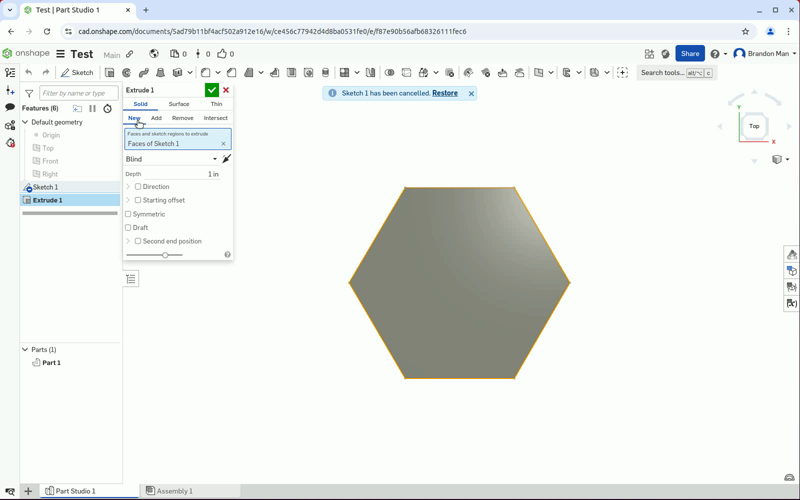
click(137, 120)
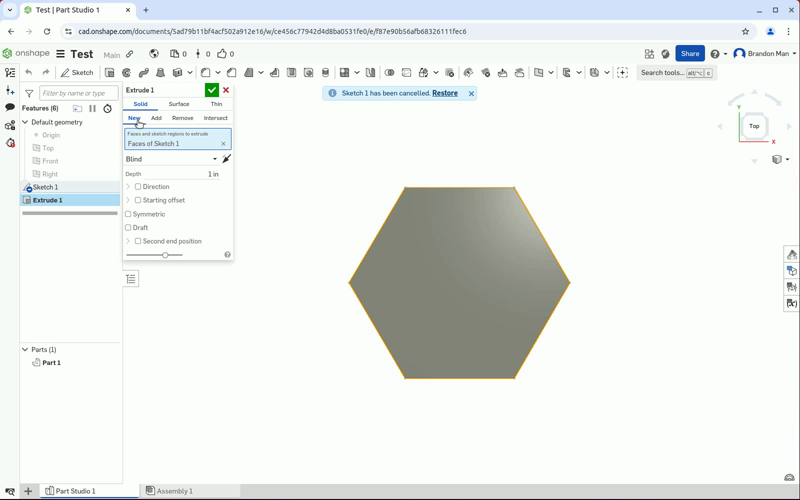
key(tab, 4)
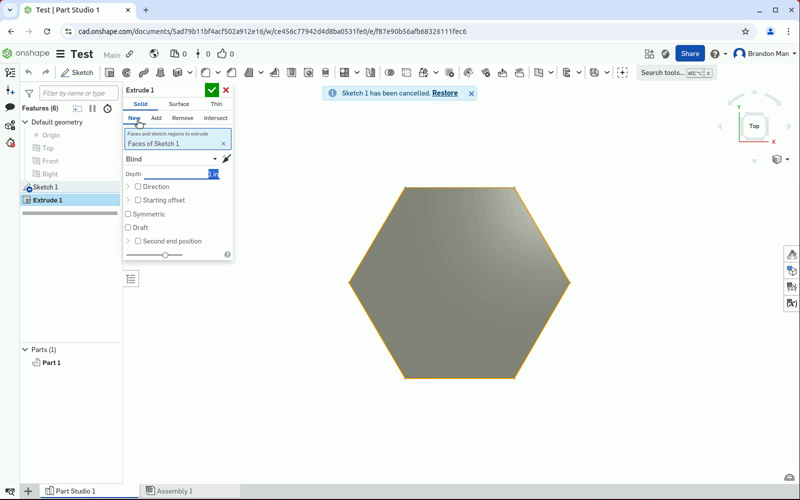
text(15.405)
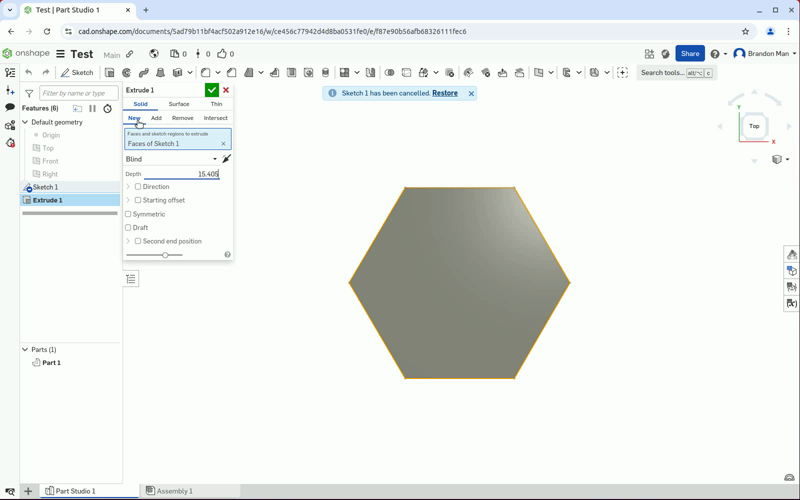
key(enter)
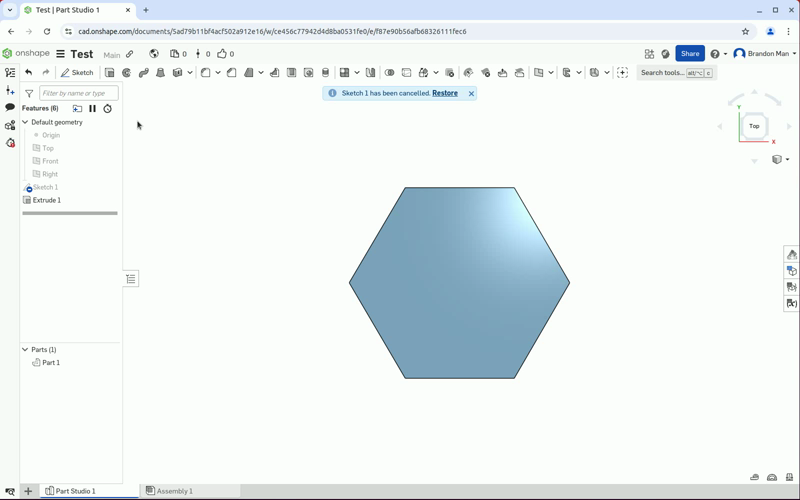
key(shift+h)
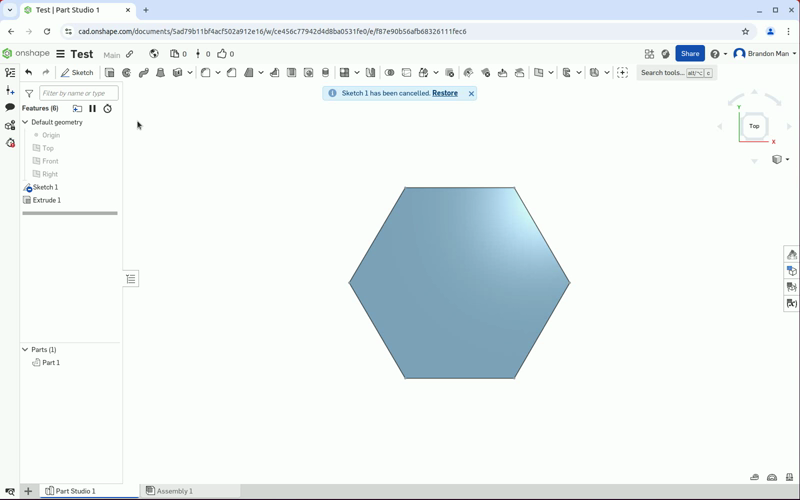
key(shift+h)
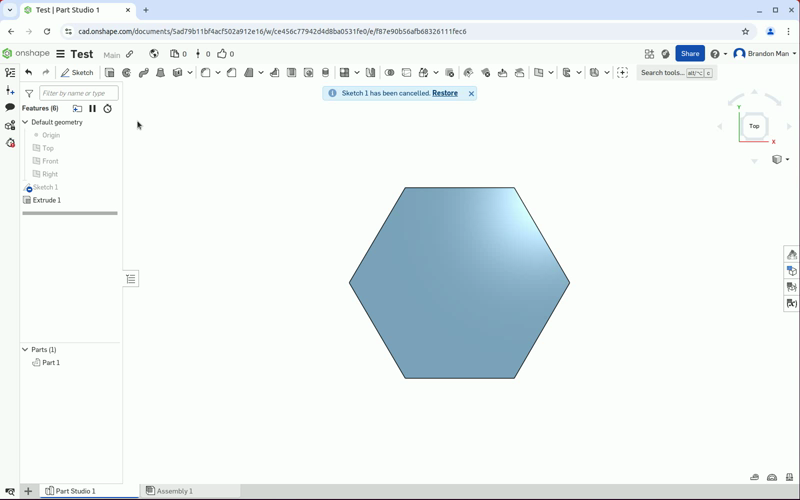
mouse_move(73, 189)
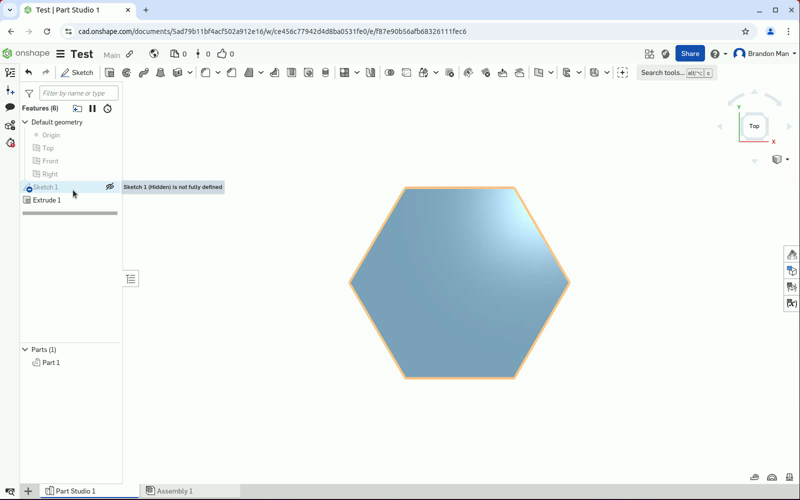
click(73, 189)
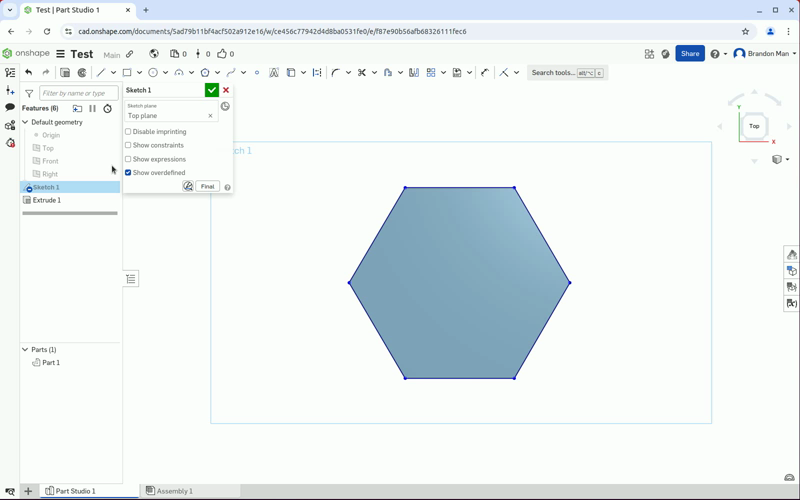
mouse_move(229, 92)
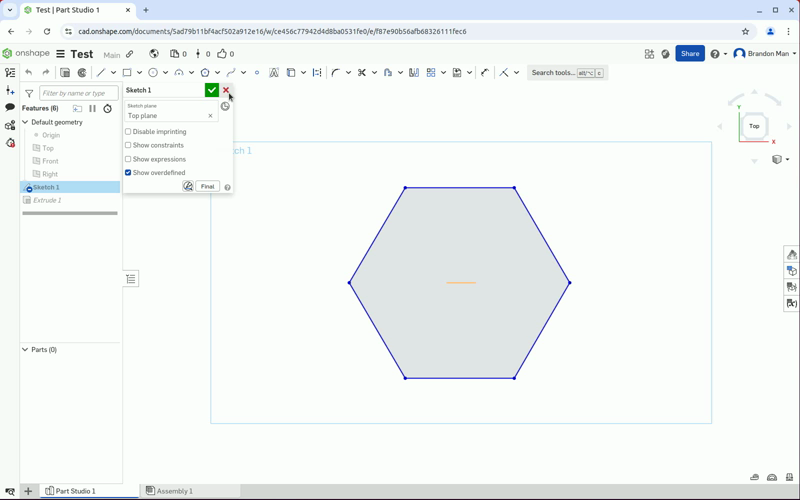
click(229, 92)
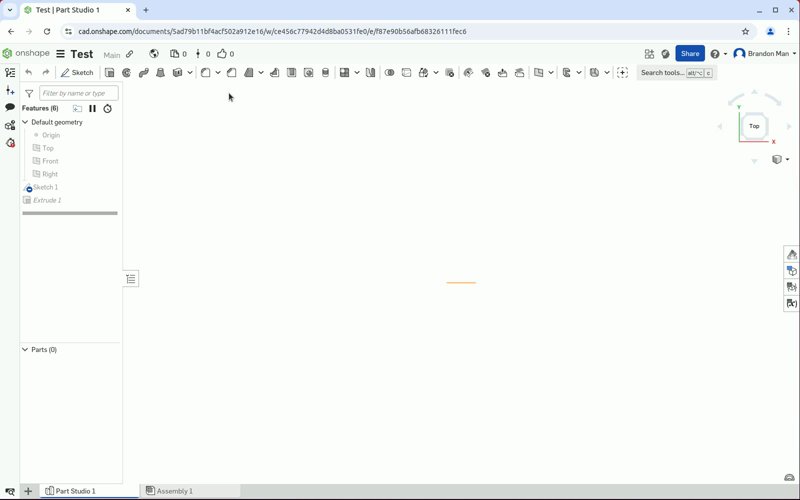
mouse_move(541, 75)
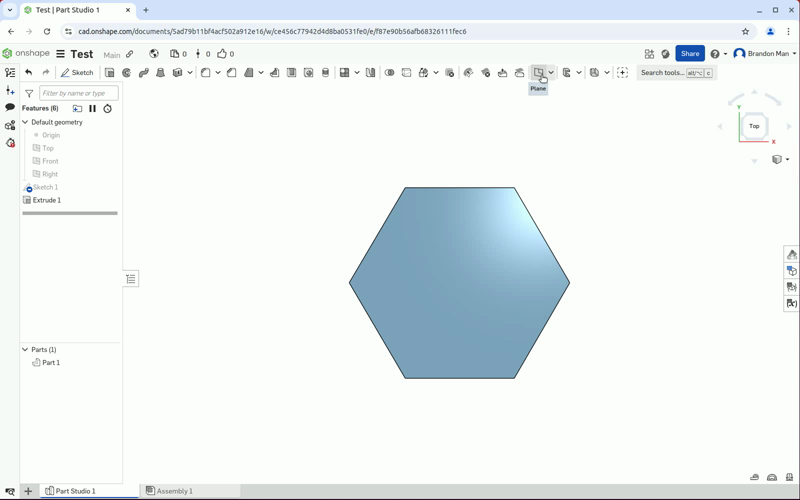
click(541, 75)
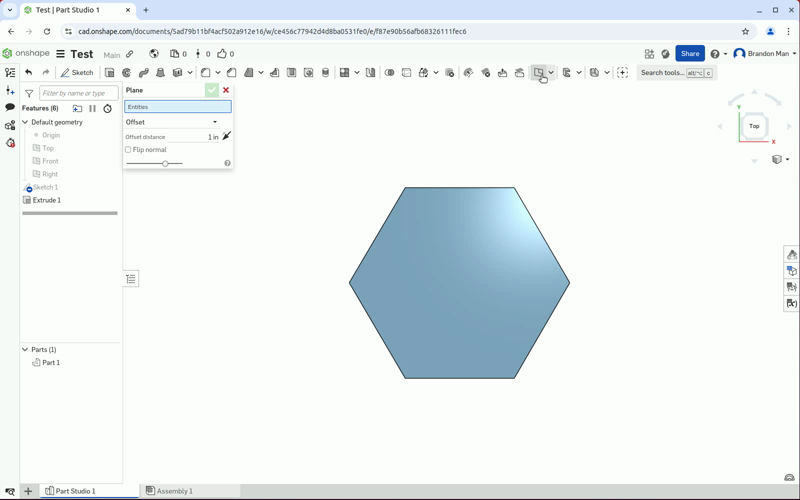
mouse_move(73, 150)
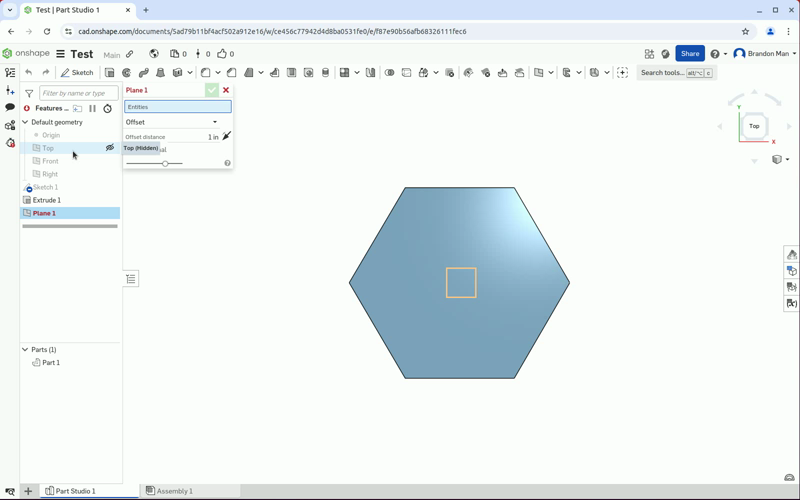
click(73, 150)
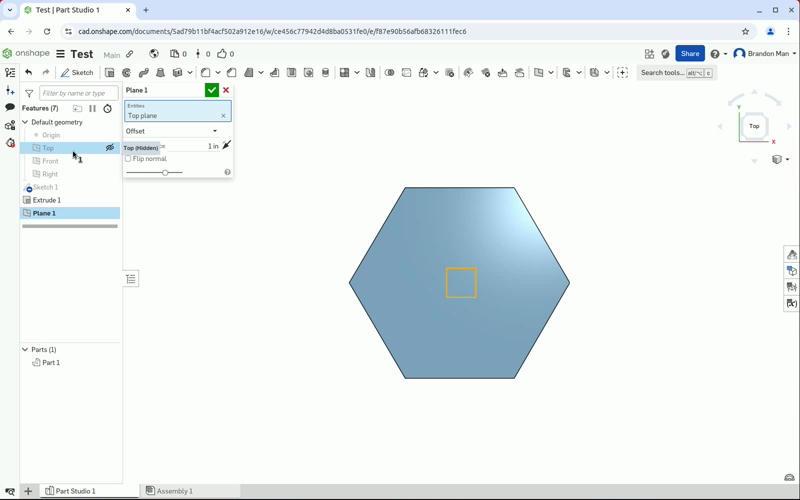
key(tab, 2)
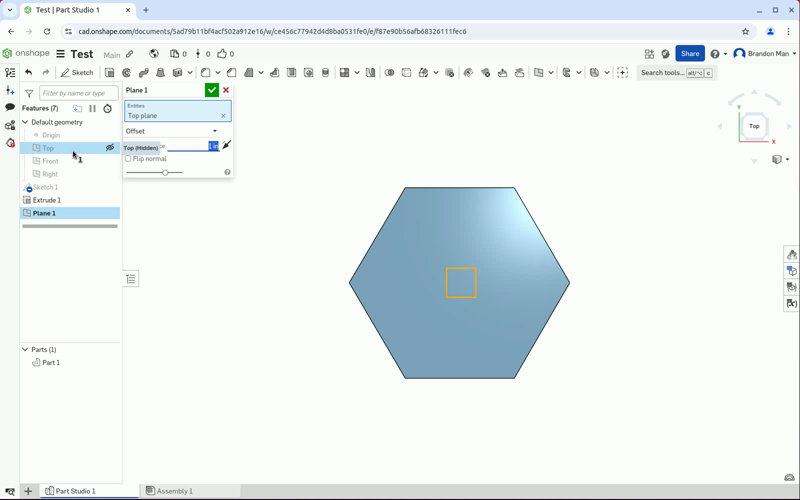
text(15.405)
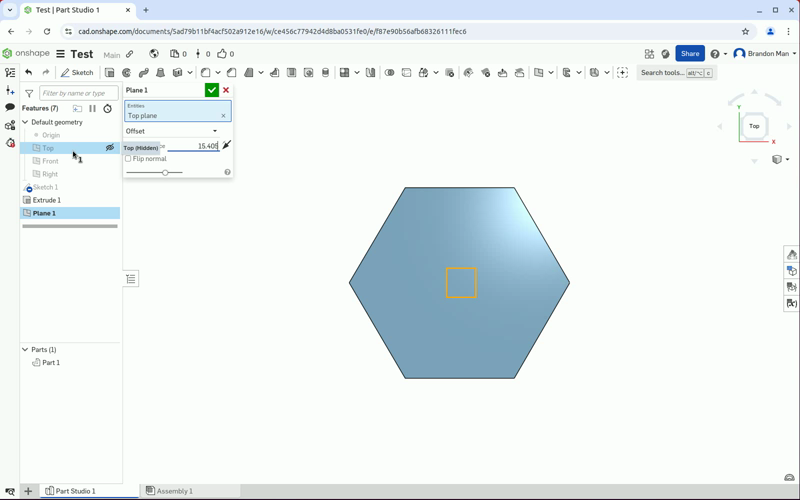
key(enter, 2)
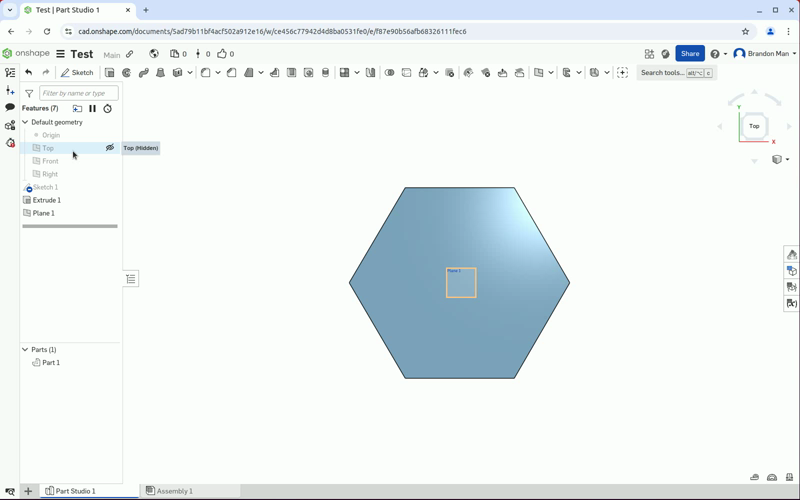
key(shift+s)
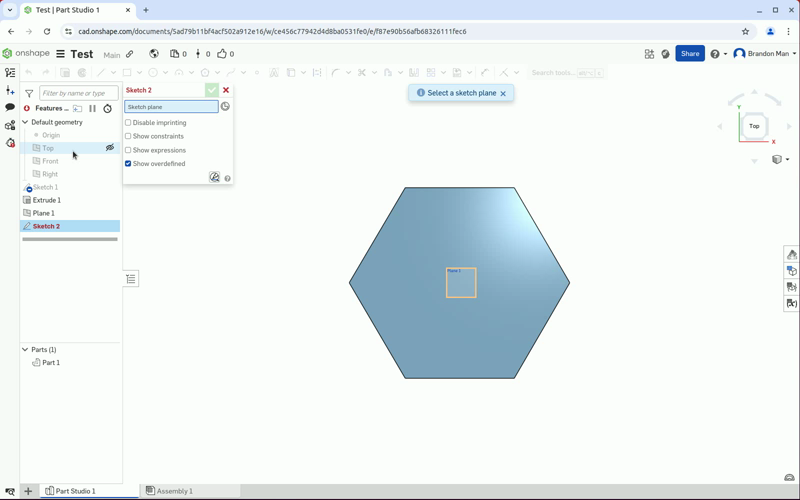
mouse_move(73, 215)
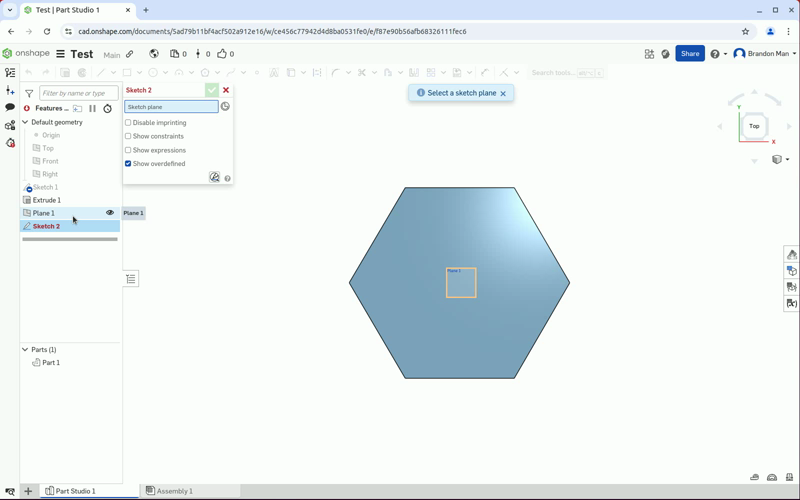
click(73, 215)
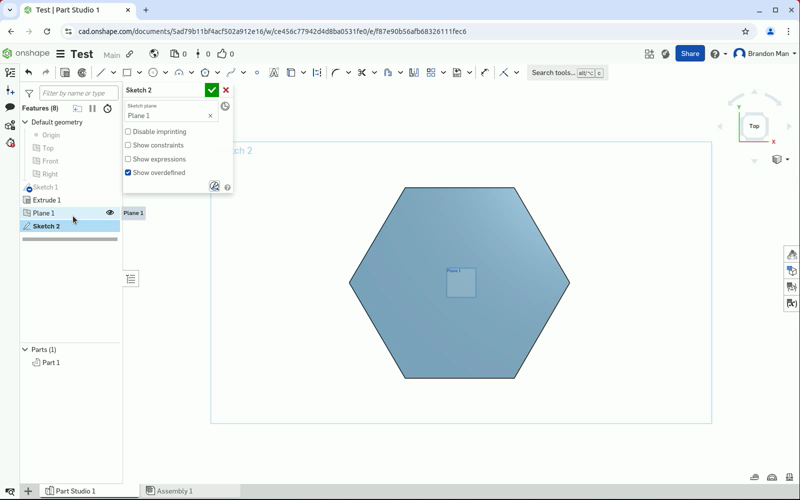
mouse_move(73, 352)
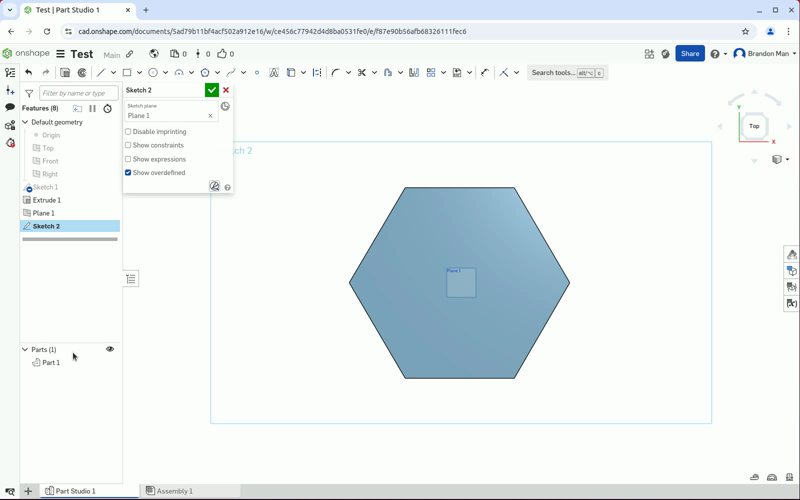
key(y)
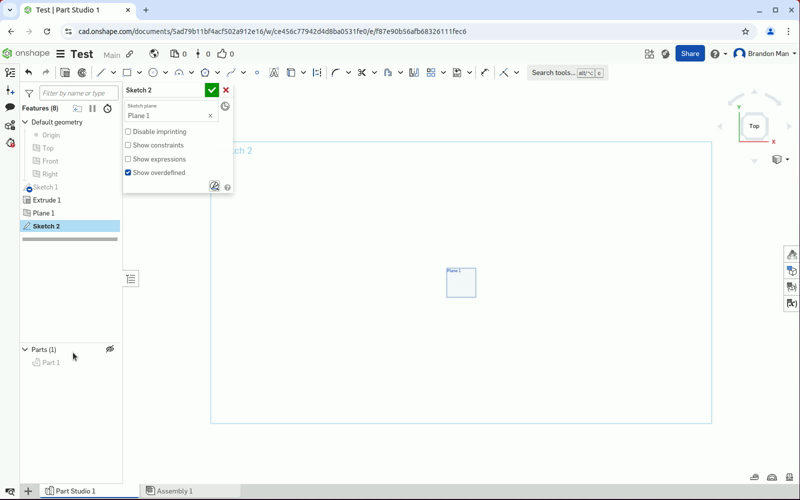
key(c)
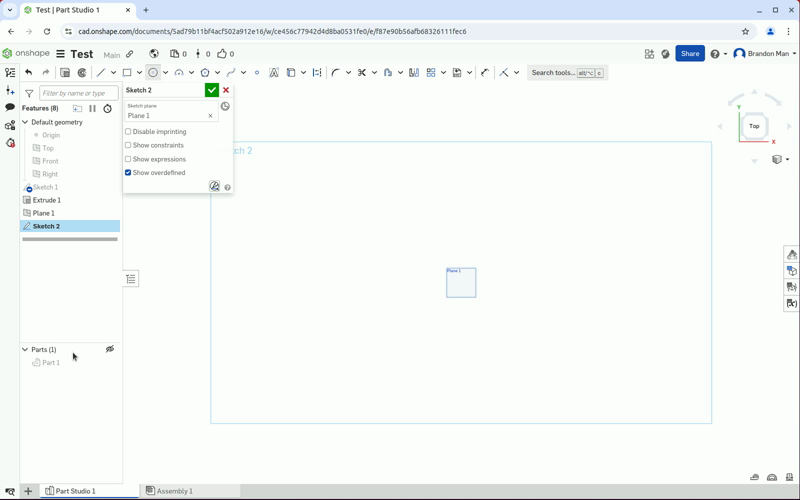
key_down(shift)
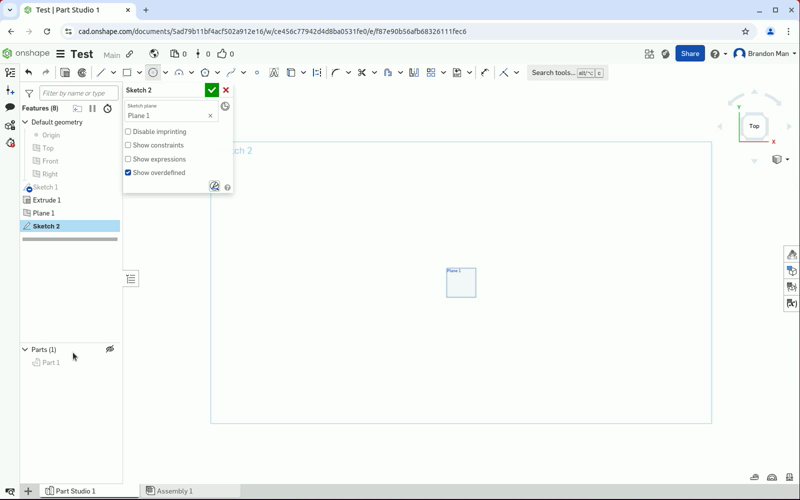
mouse_move(461, 282)
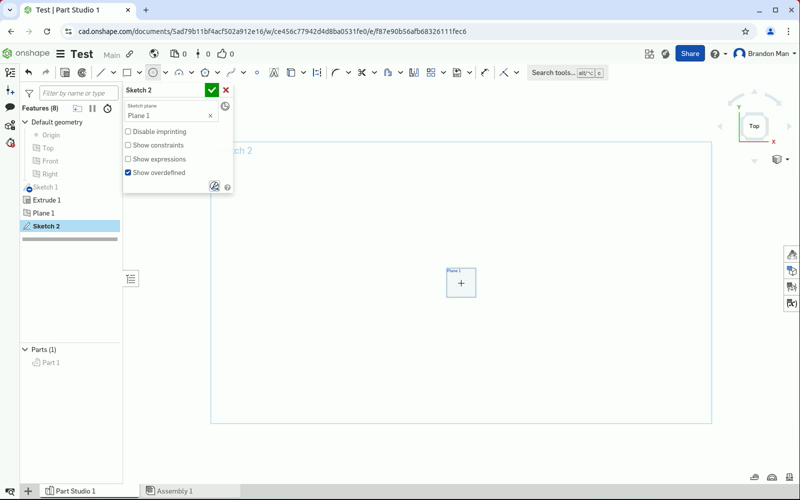
click(461, 282)
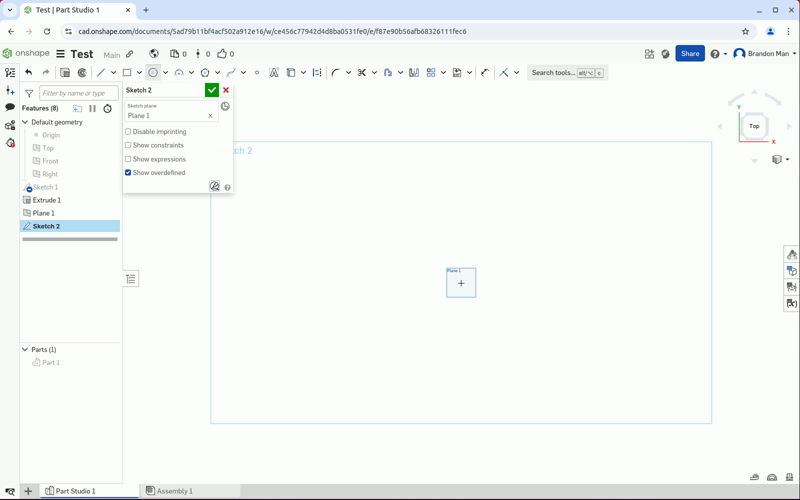
key_up(shift)
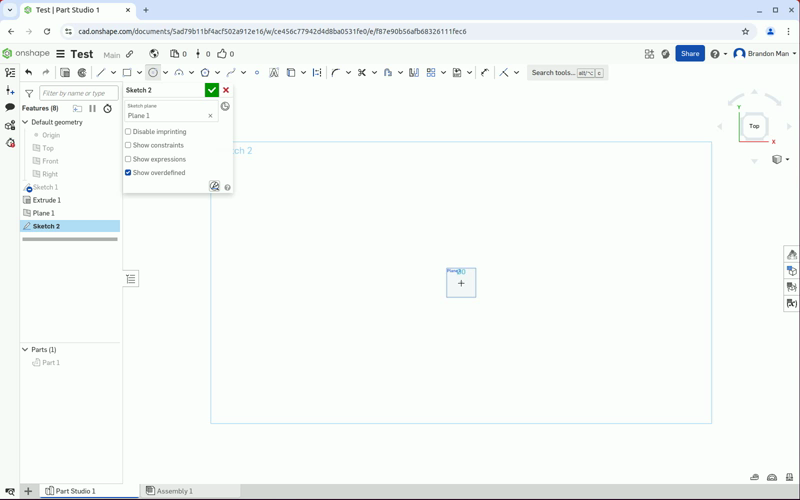
mouse_move(552, 282)
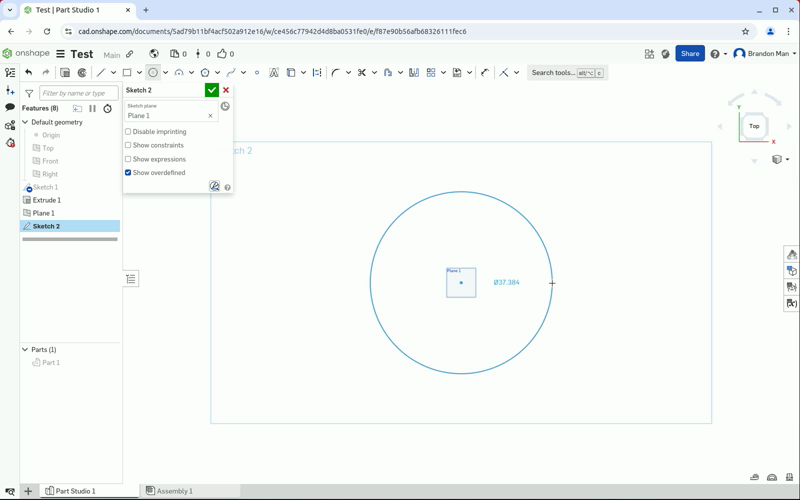
click(552, 282)
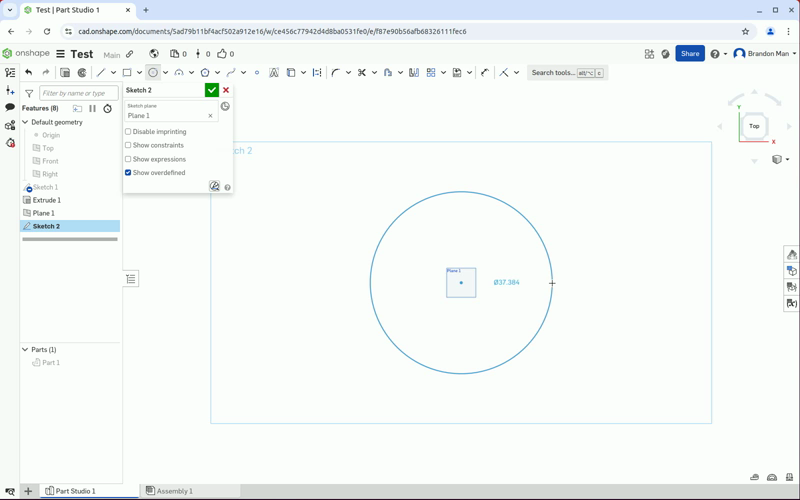
key(esc)
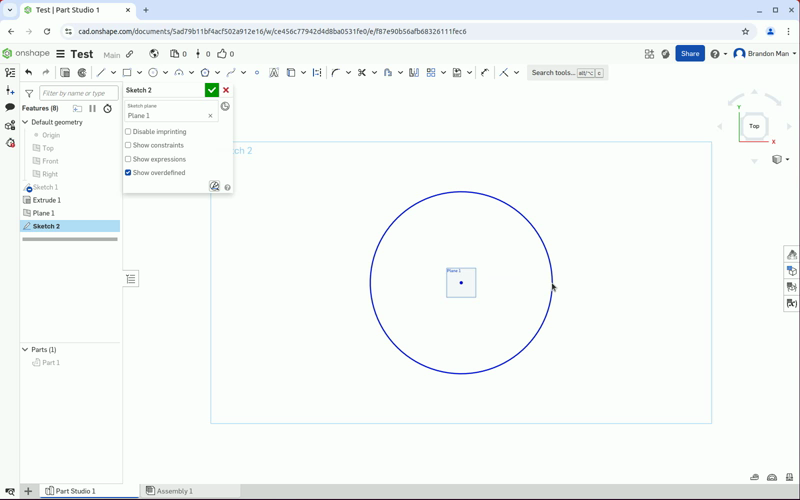
mouse_move(476, 270)
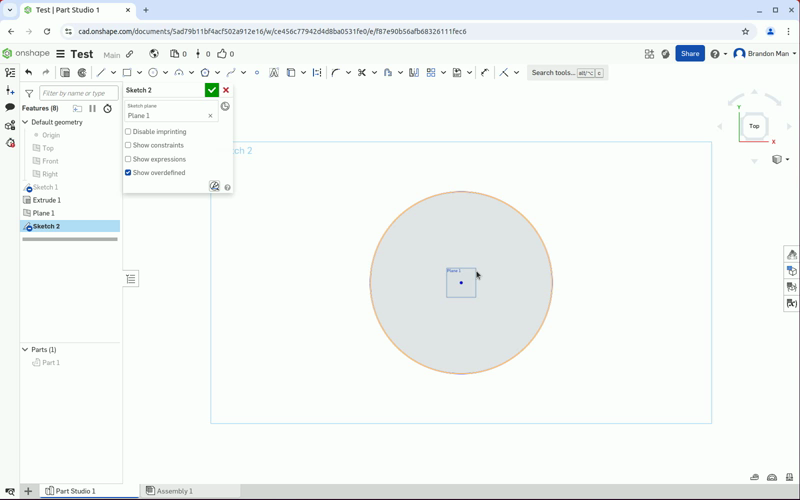
click(476, 270)
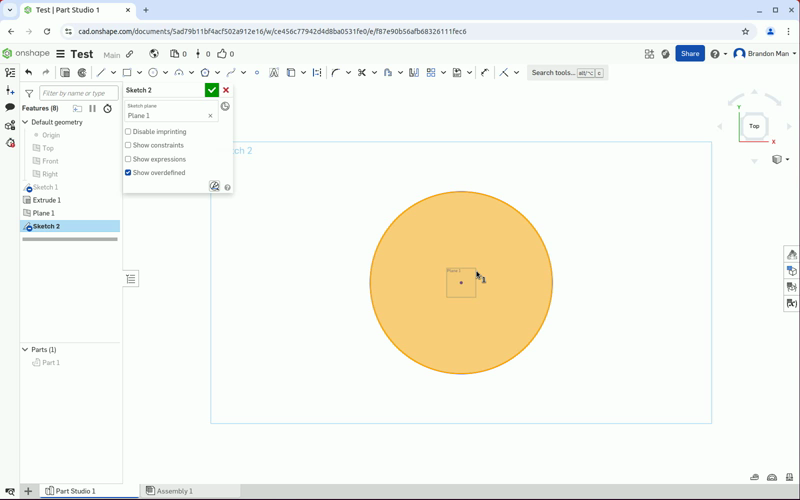
mouse_move(73, 352)
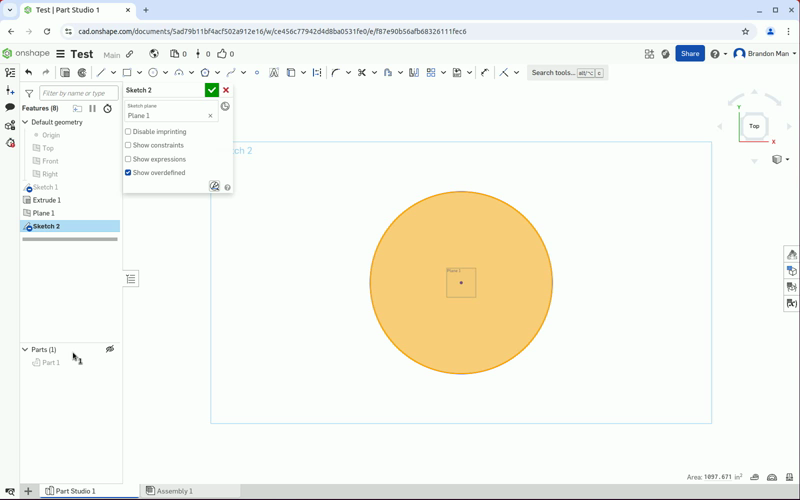
key(shift+y)
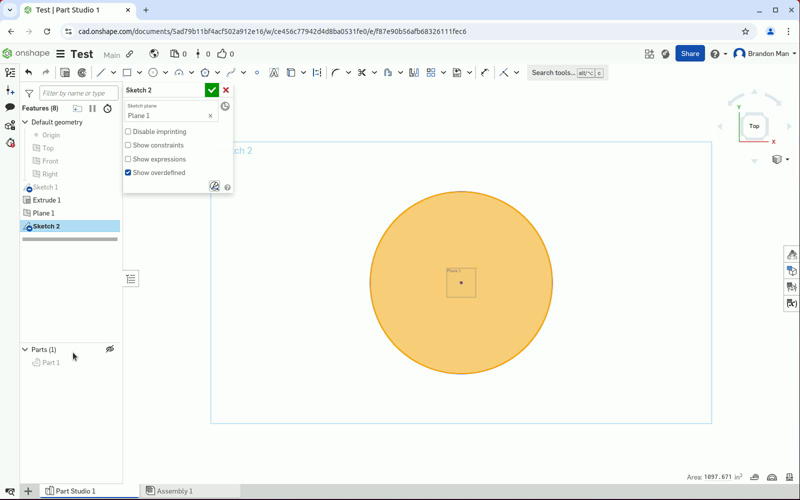
key(shift+e)
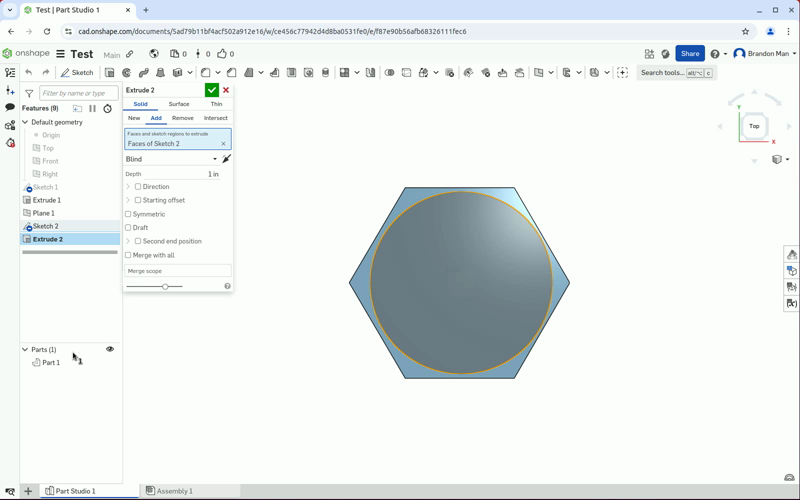
mouse_move(143, 106)
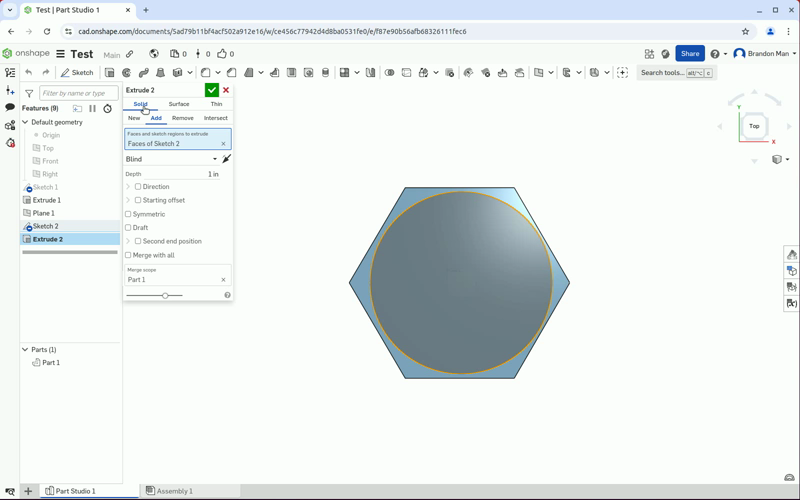
click(143, 106)
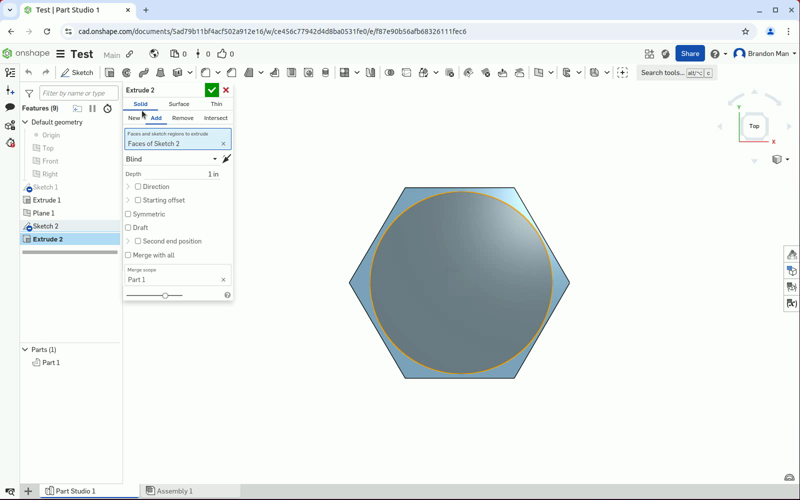
mouse_move(137, 120)
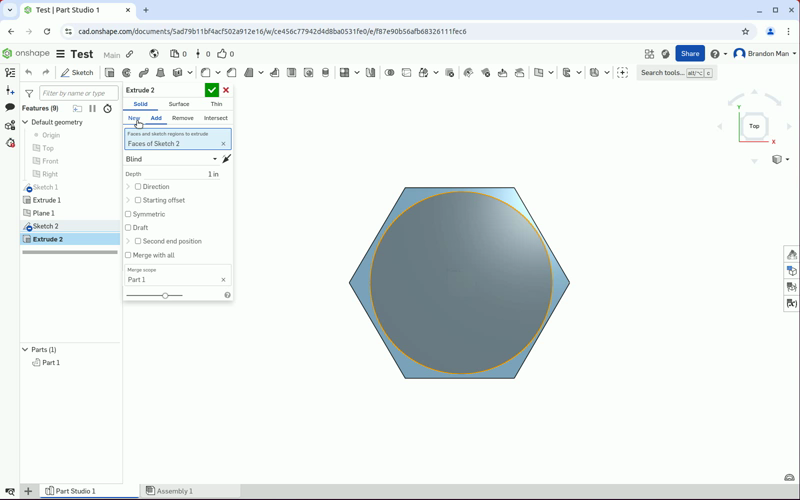
click(137, 120)
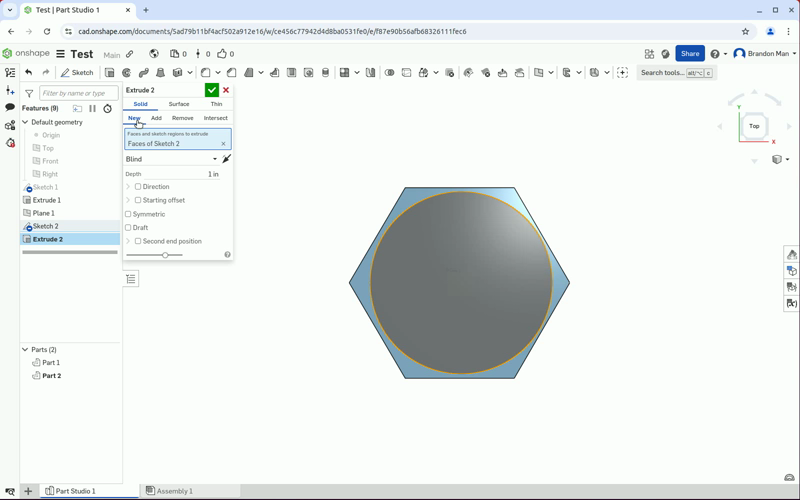
key(tab, 4)
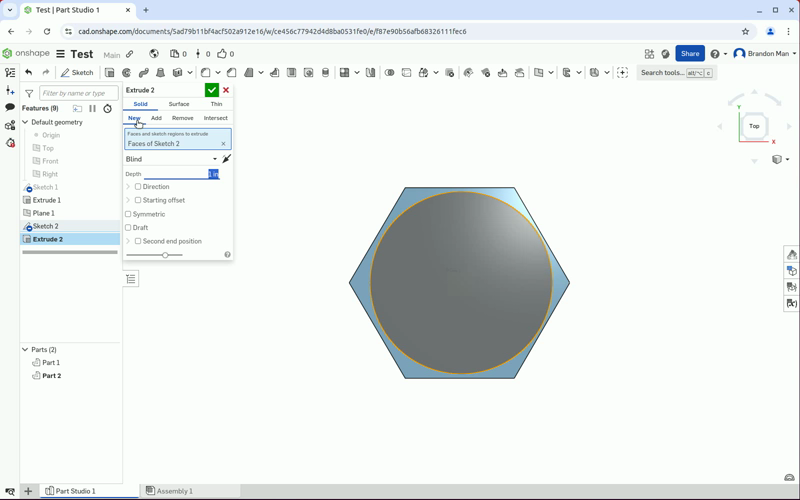
text(7.703)
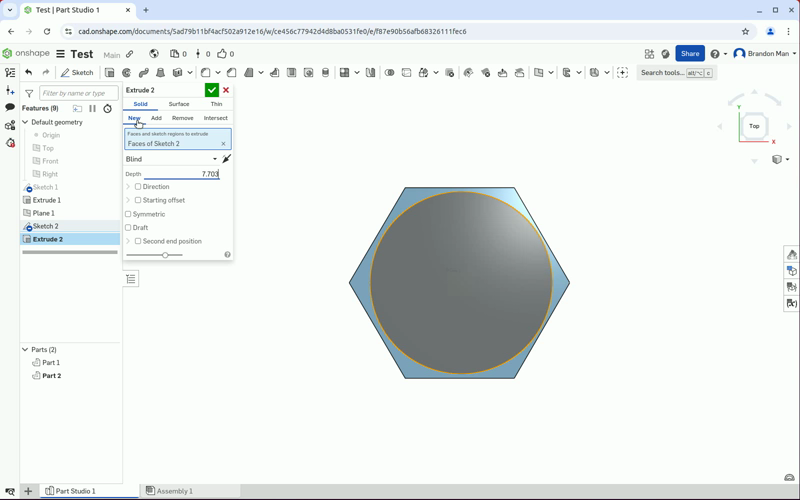
key(enter)
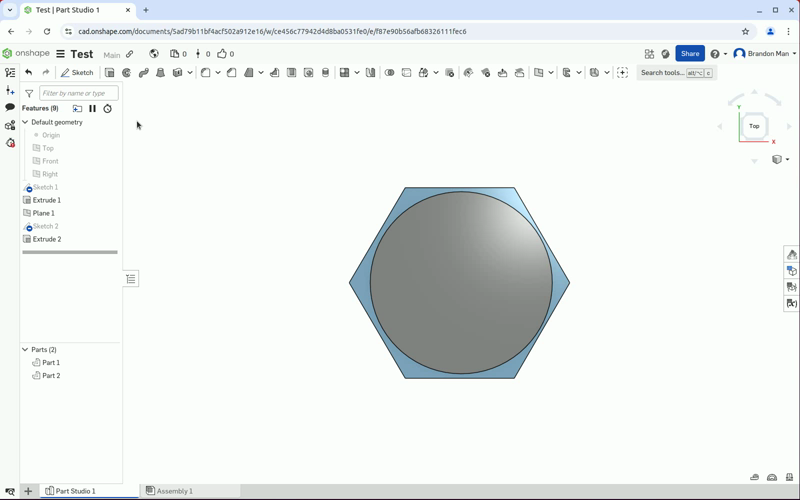
key(shift+h)
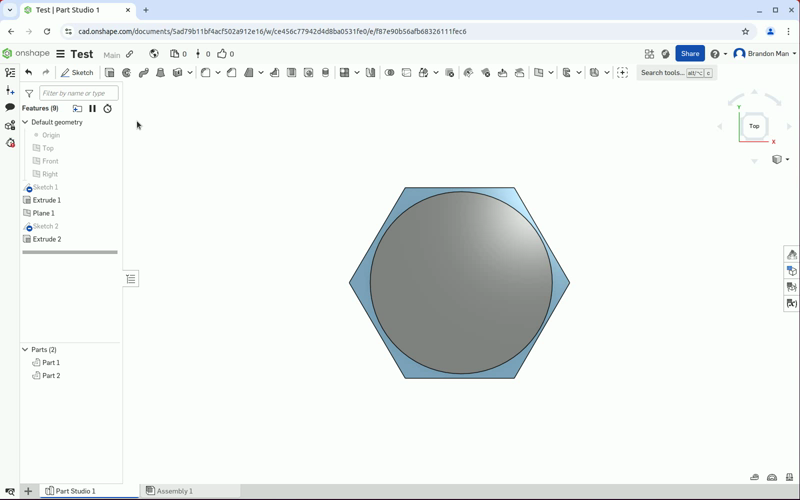
key(shift+h)
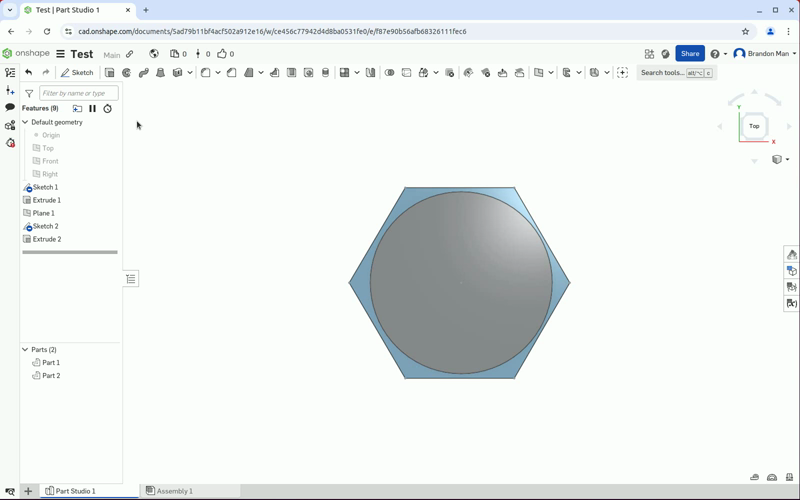
key(shift+7)
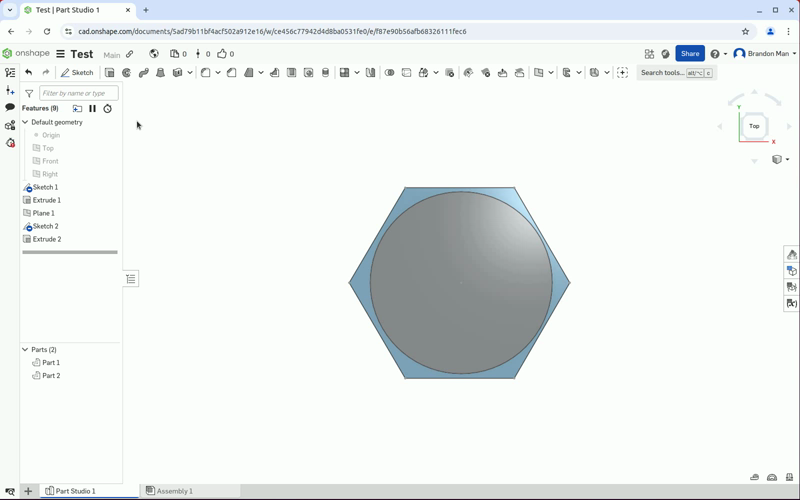
key(up, 3)
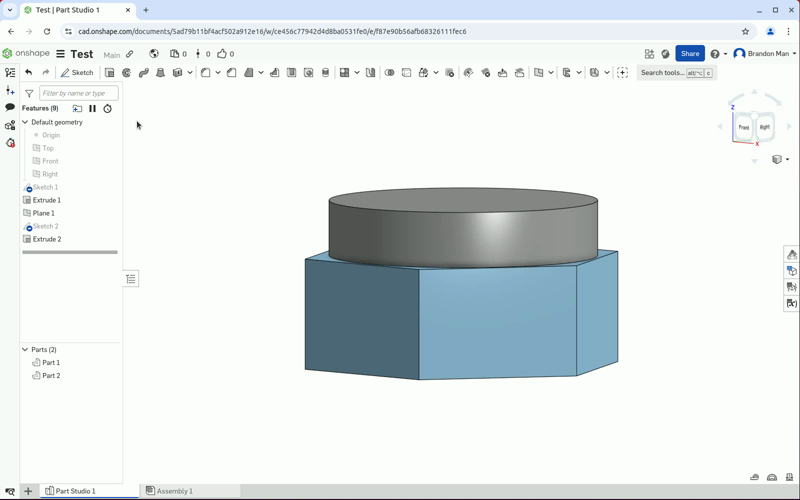
key(left, 3)
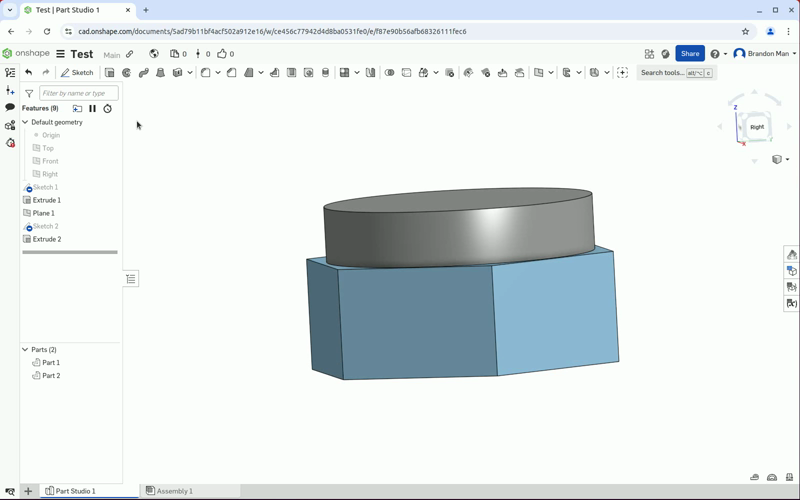
key(right, 3)
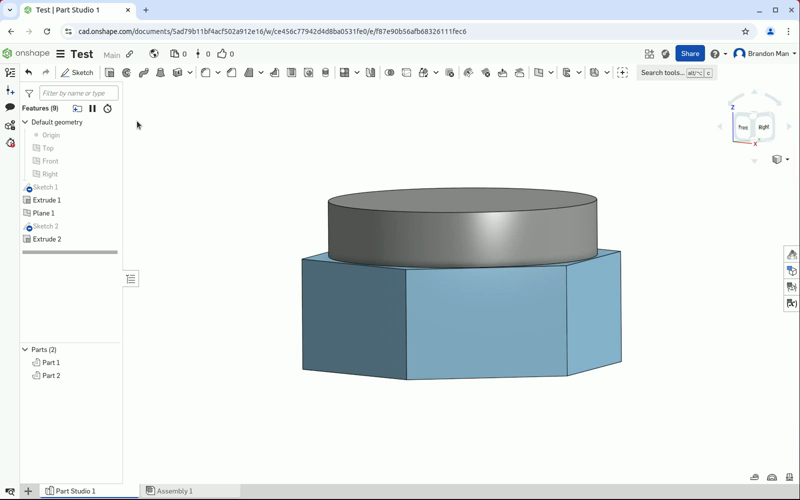
key(down, 3)
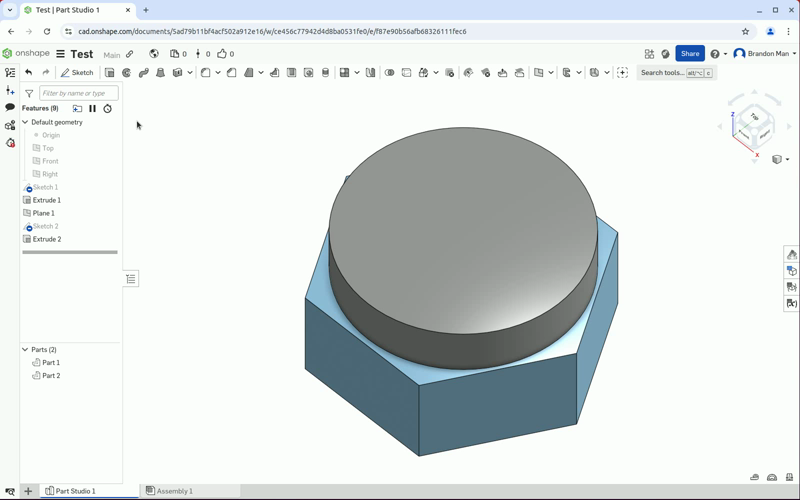
mouse_move(73, 189)
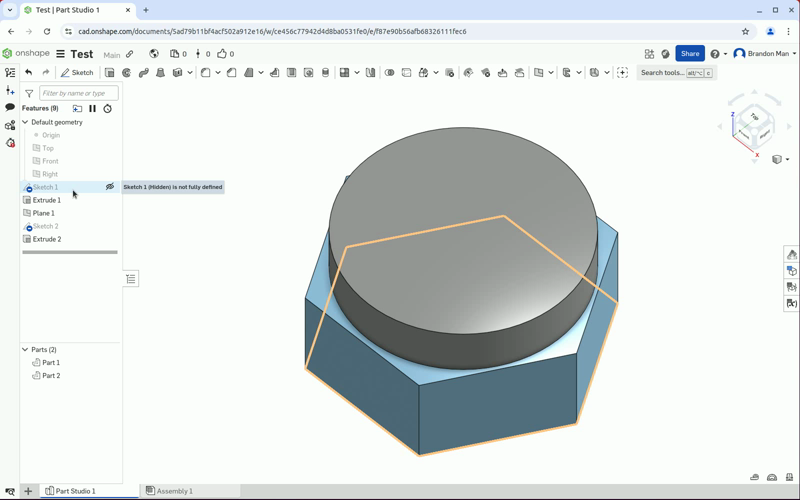
click(73, 189)